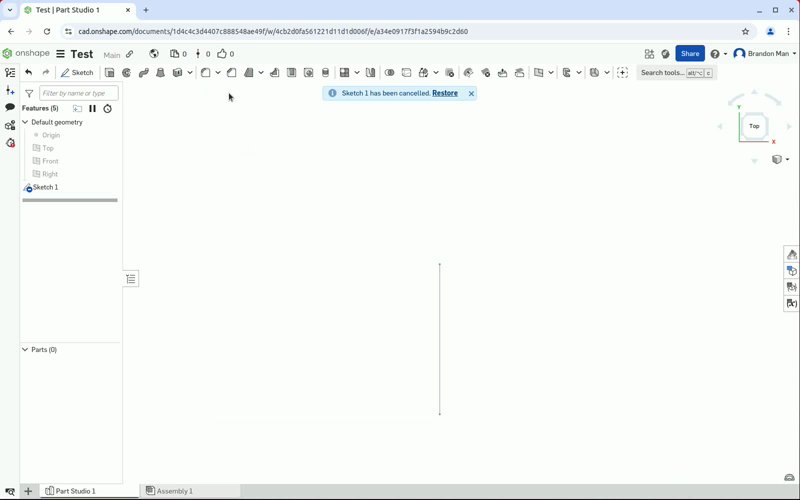
key(shift+h)
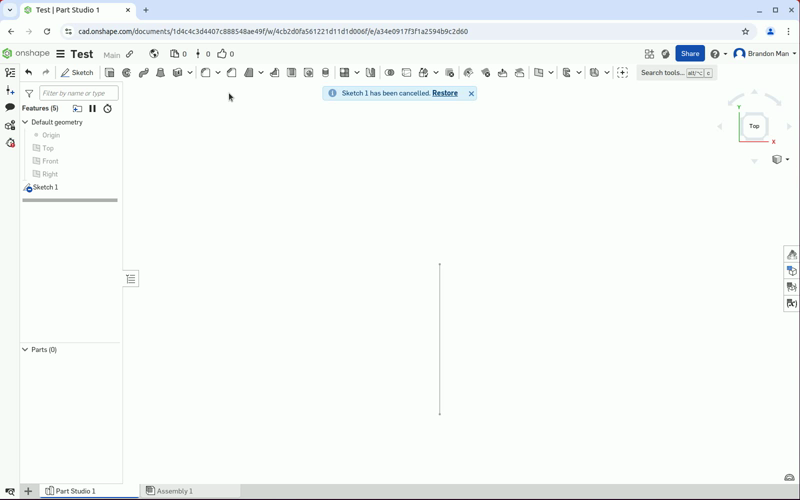
key(shift+s)
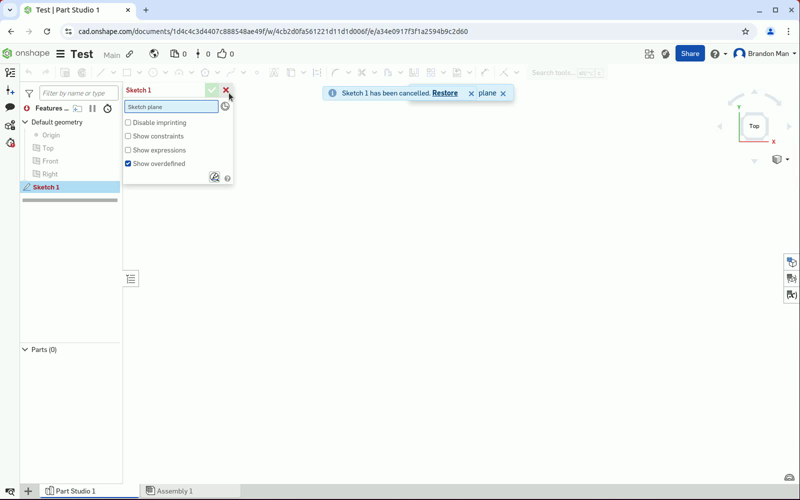
mouse_move(73, 150)
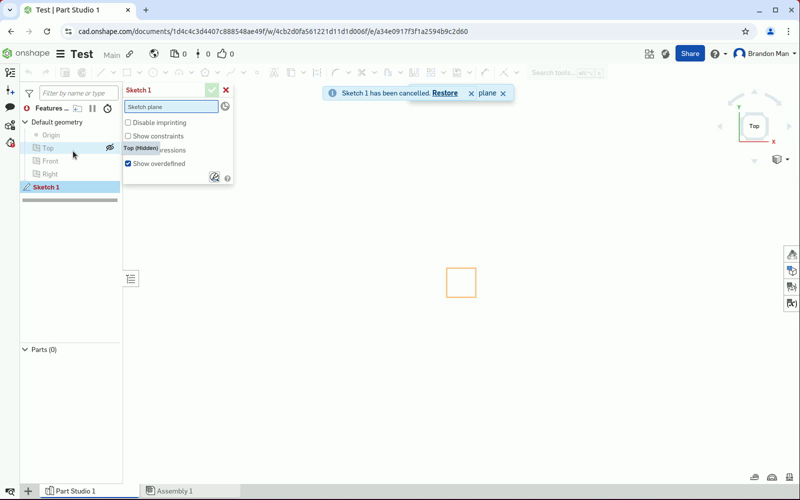
click(73, 150)
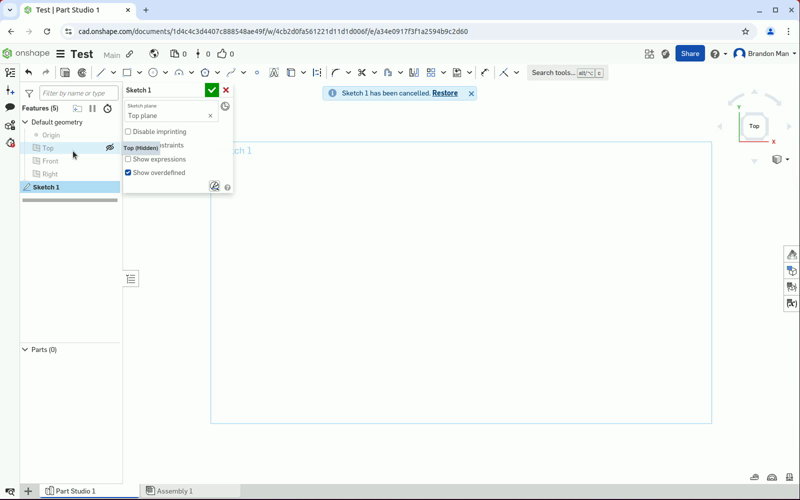
mouse_move(73, 352)
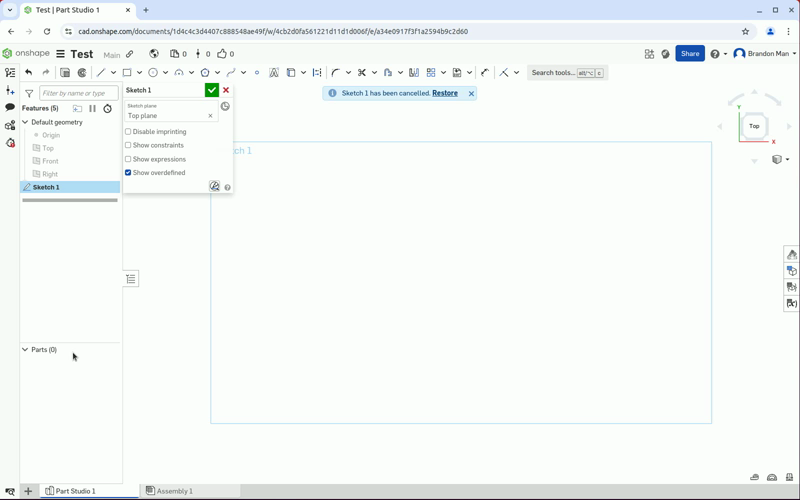
key(y)
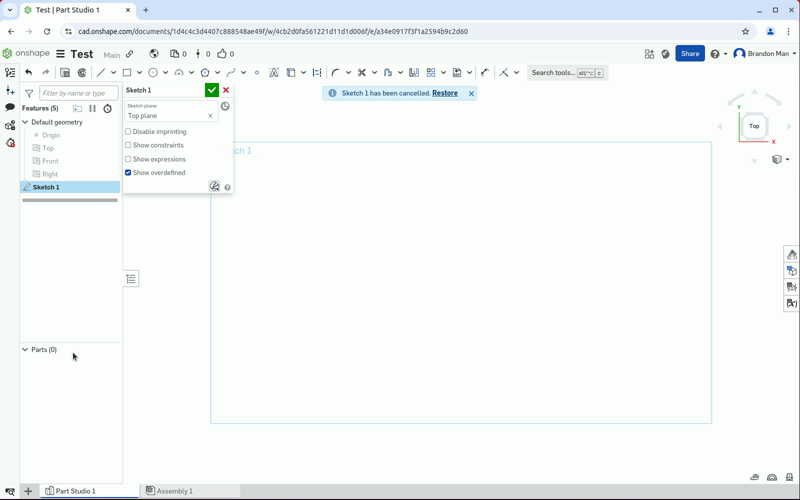
key(l)
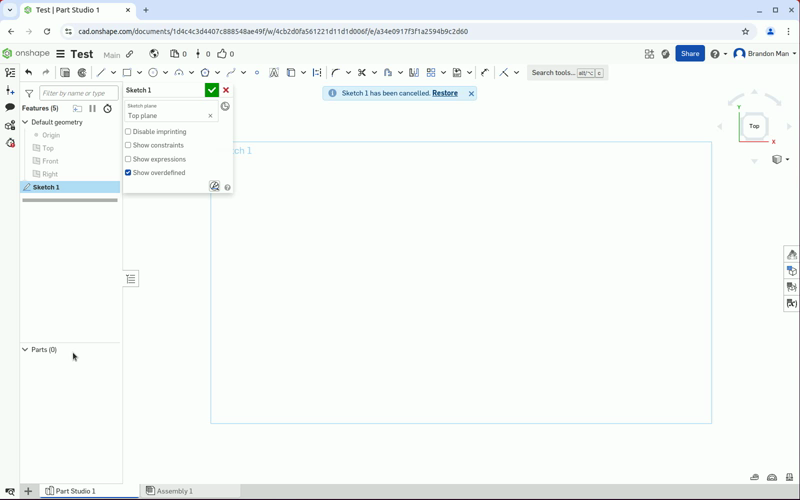
key_down(shift)
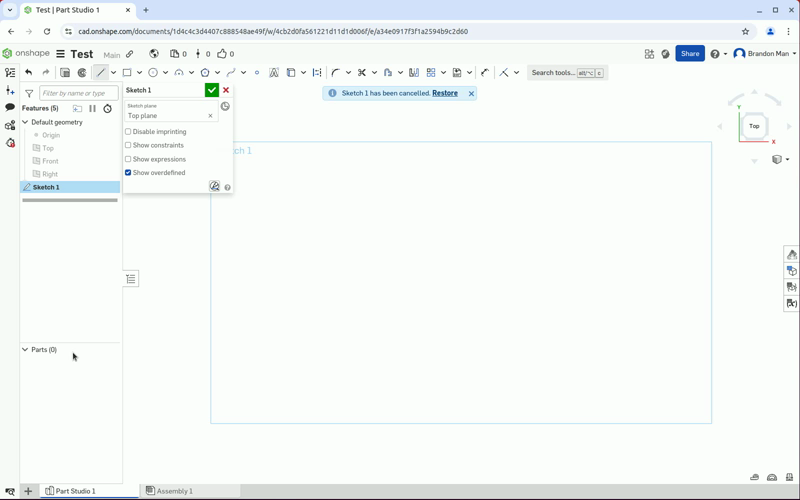
mouse_move(433, 285)
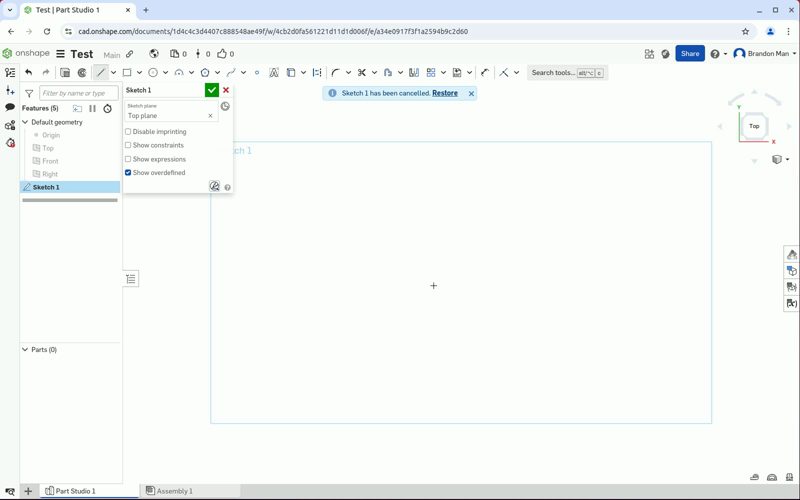
click(433, 285)
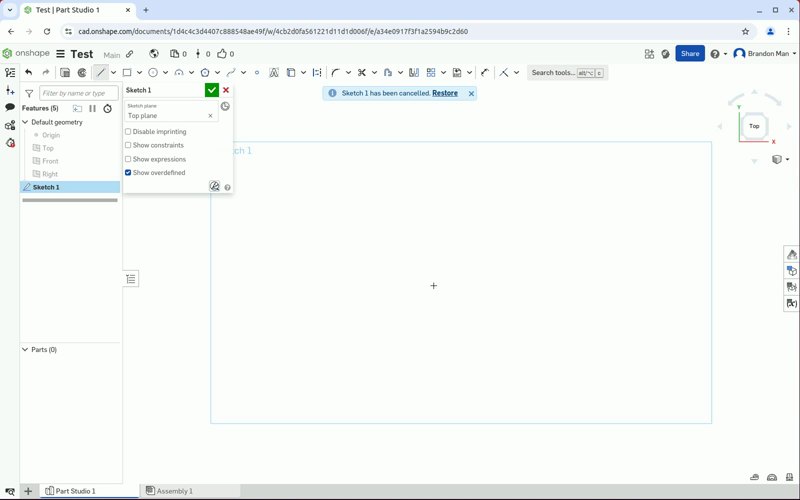
key_up(shift)
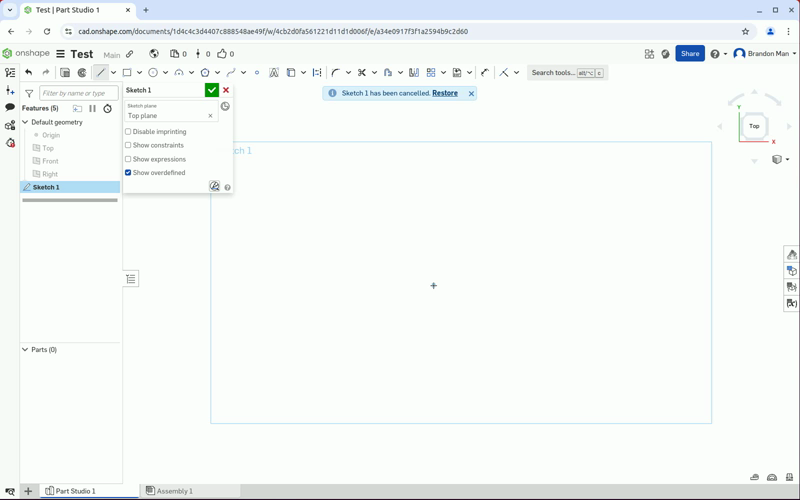
key_down(shift)
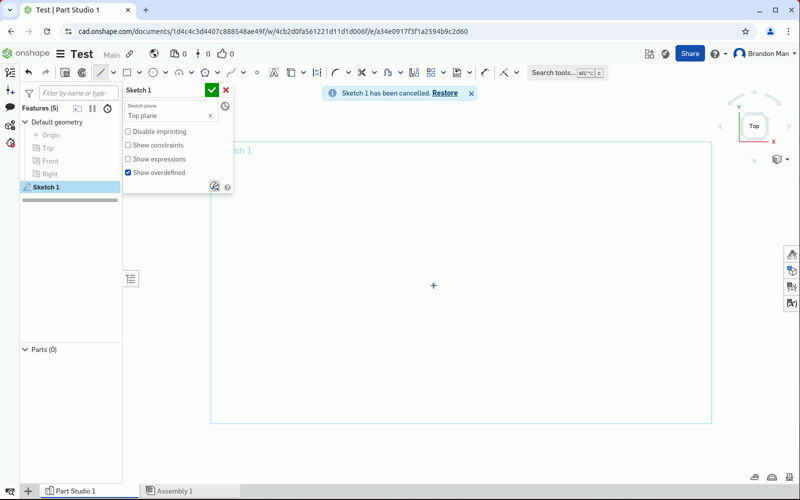
mouse_move(463, 285)
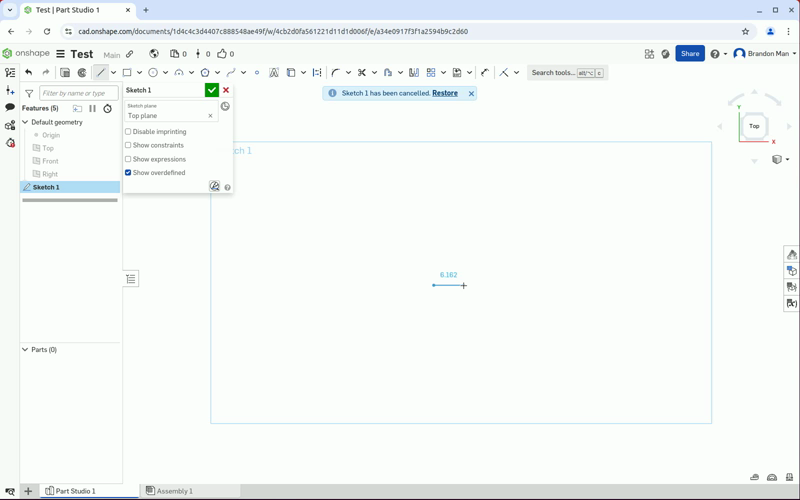
mouse_move(447, 299)
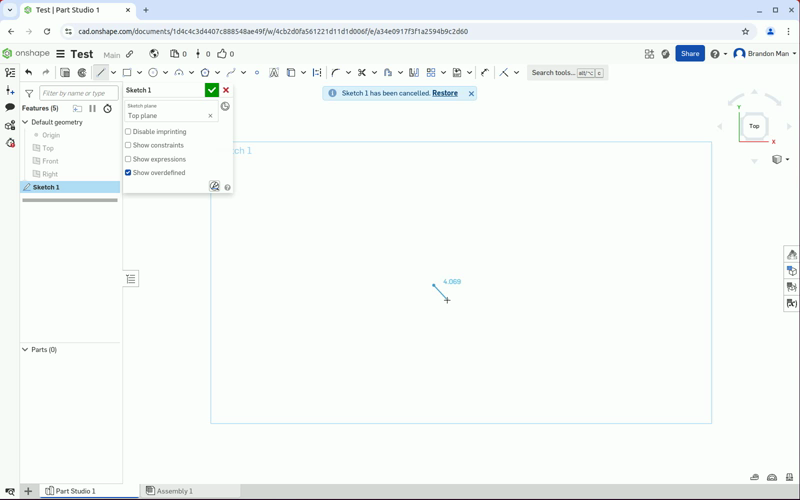
click(447, 299)
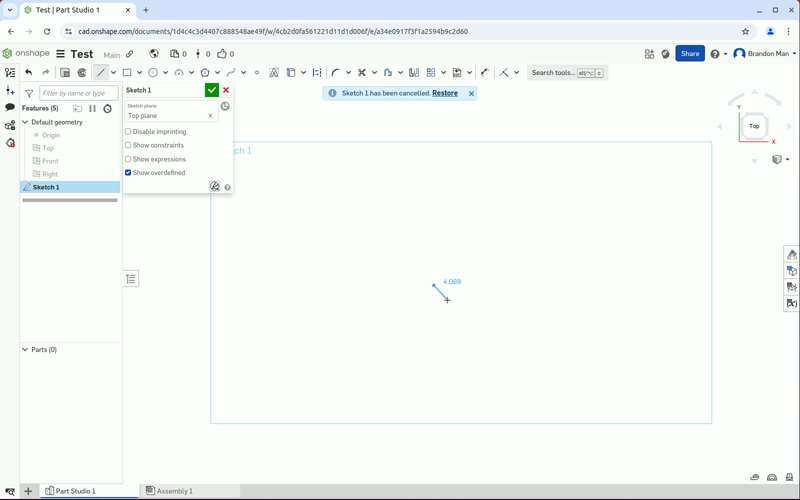
key_up(shift)
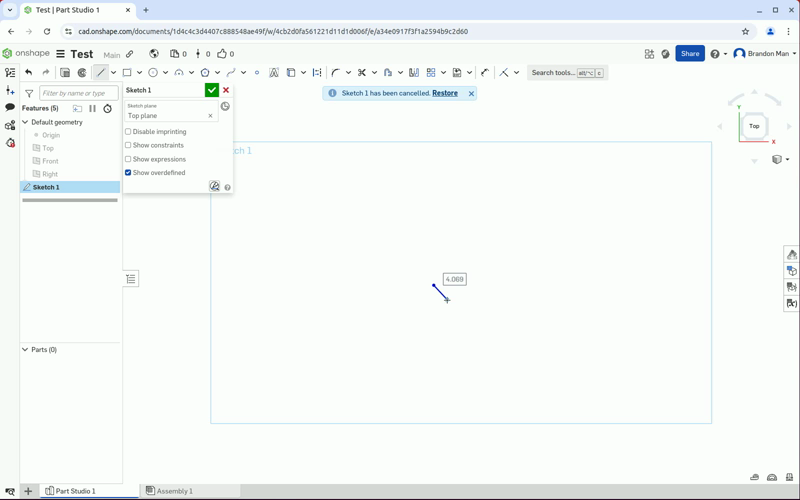
key_down(shift)
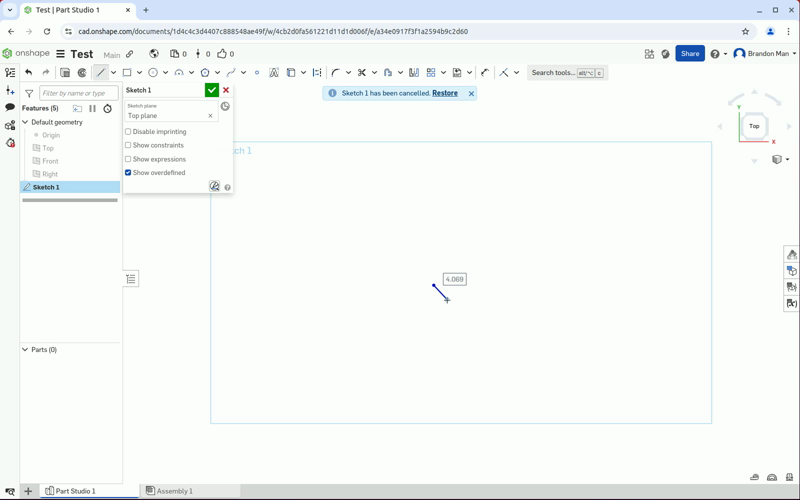
mouse_move(477, 299)
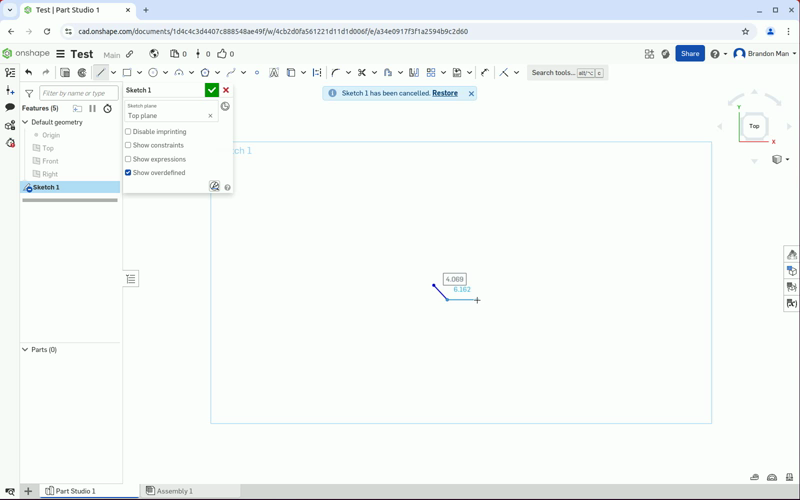
mouse_move(461, 299)
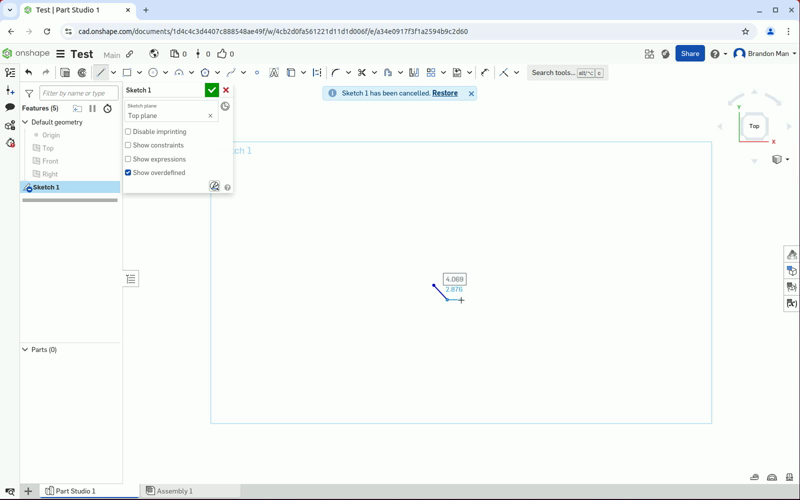
click(461, 299)
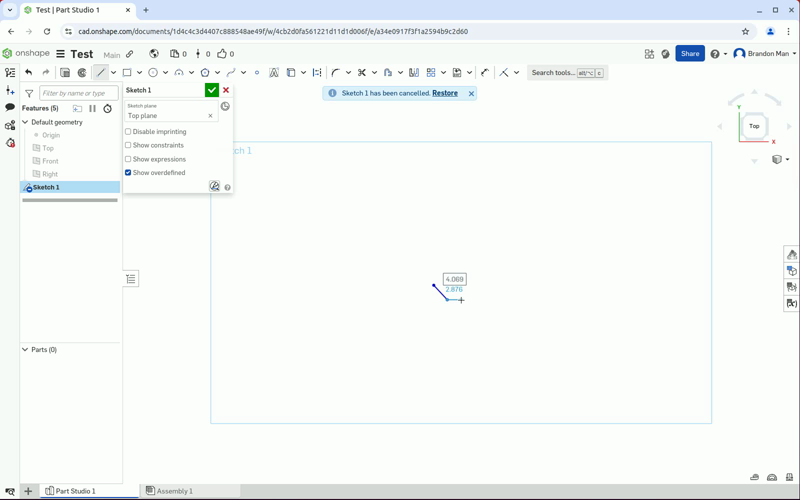
key_up(shift)
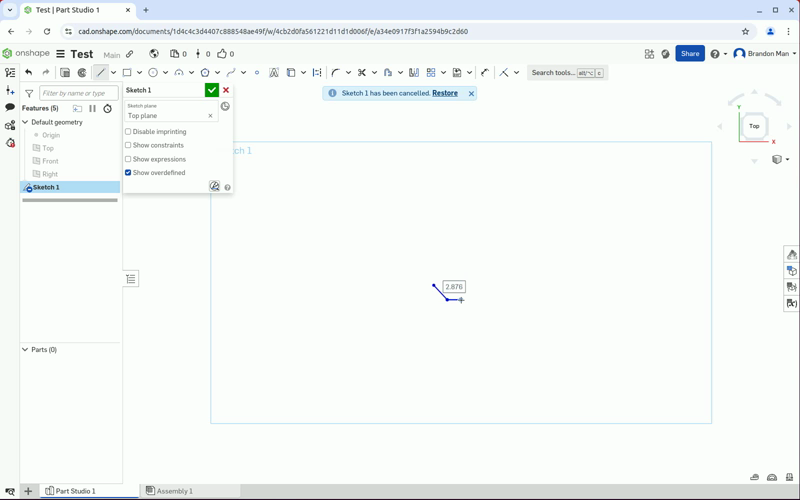
key_down(shift)
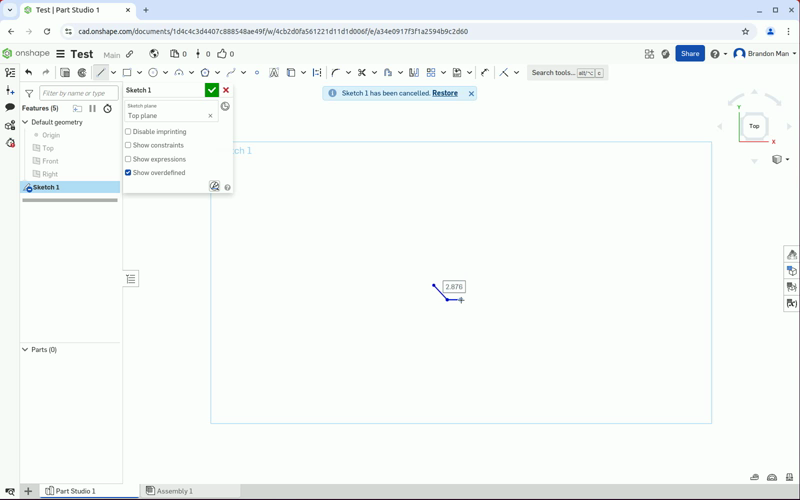
mouse_move(491, 299)
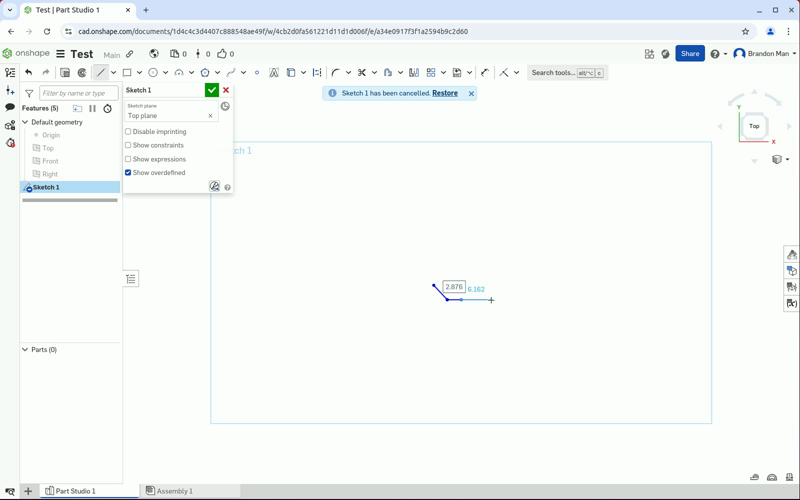
mouse_move(475, 299)
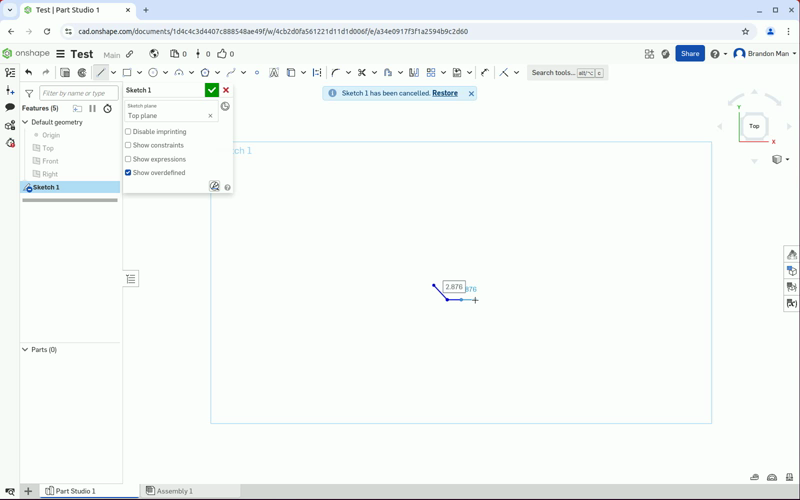
click(475, 299)
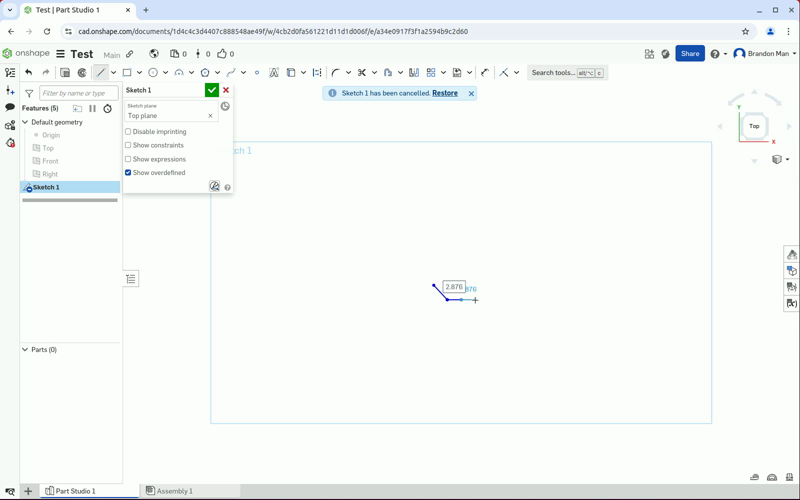
key_up(shift)
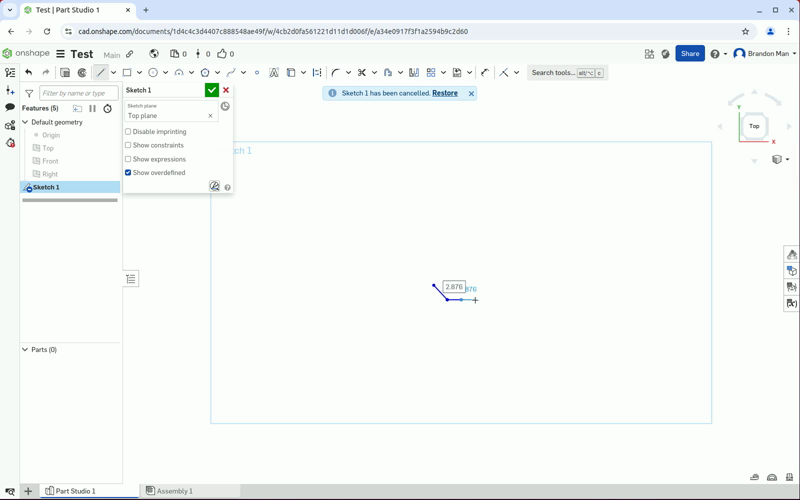
key_down(shift)
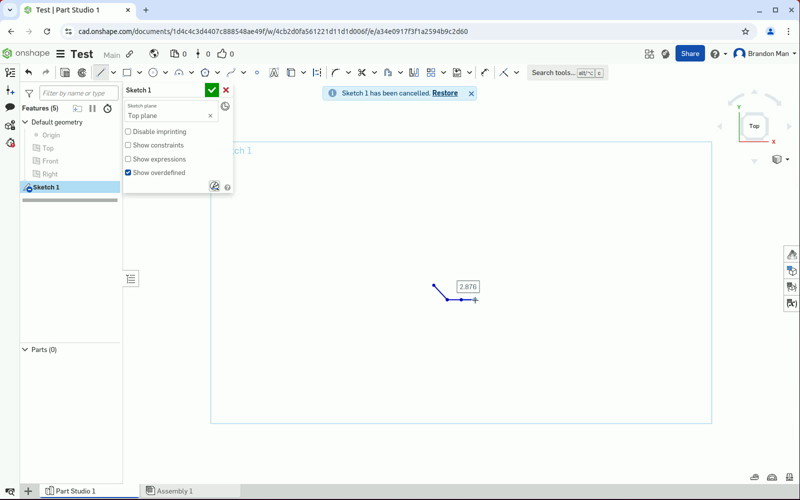
mouse_move(505, 299)
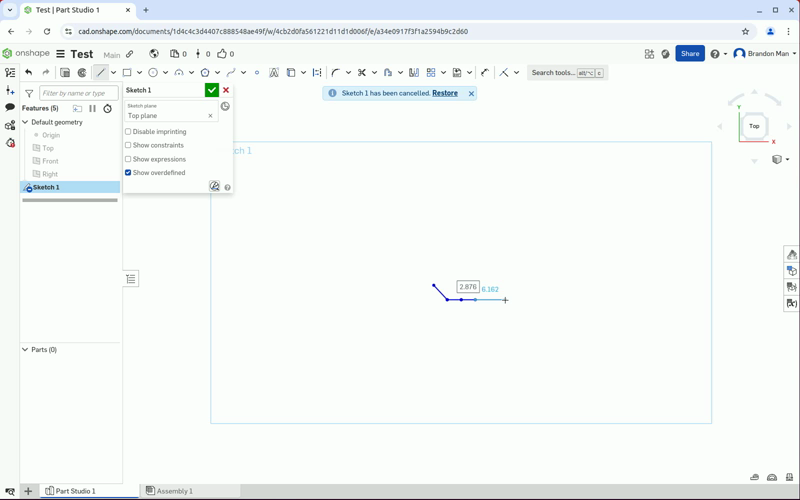
mouse_move(488, 285)
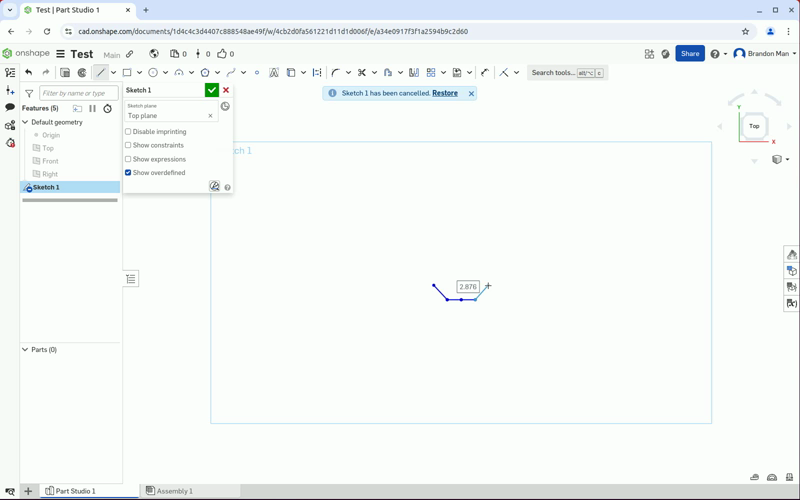
click(488, 285)
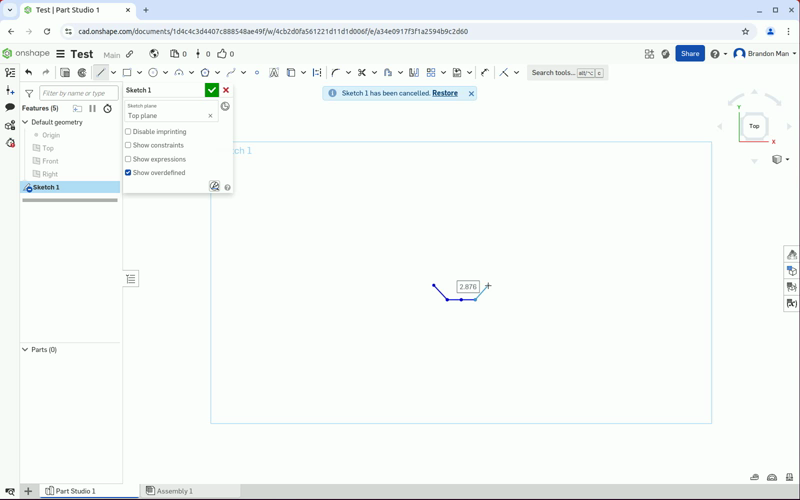
key_up(shift)
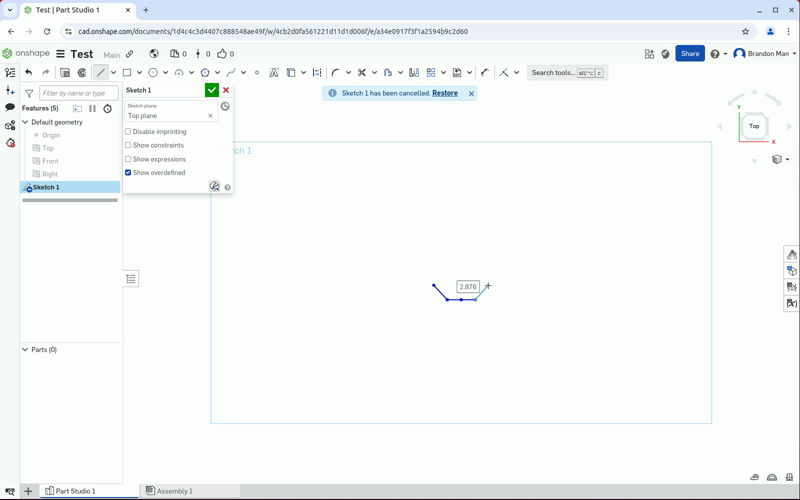
key_down(shift)
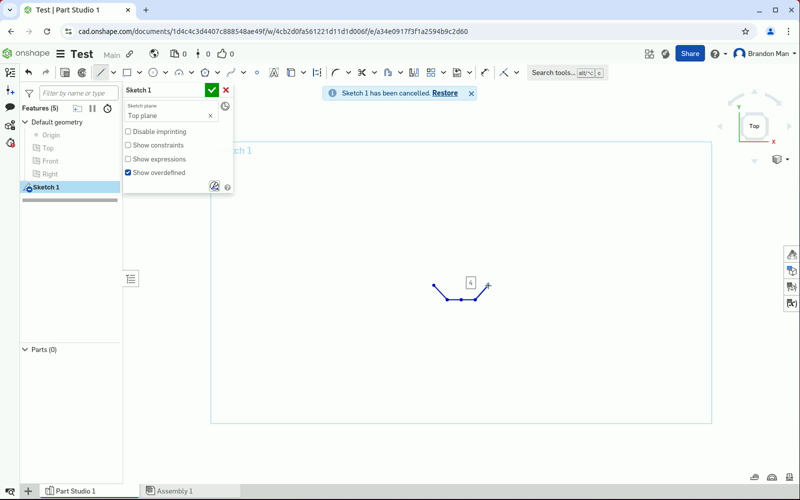
mouse_move(518, 285)
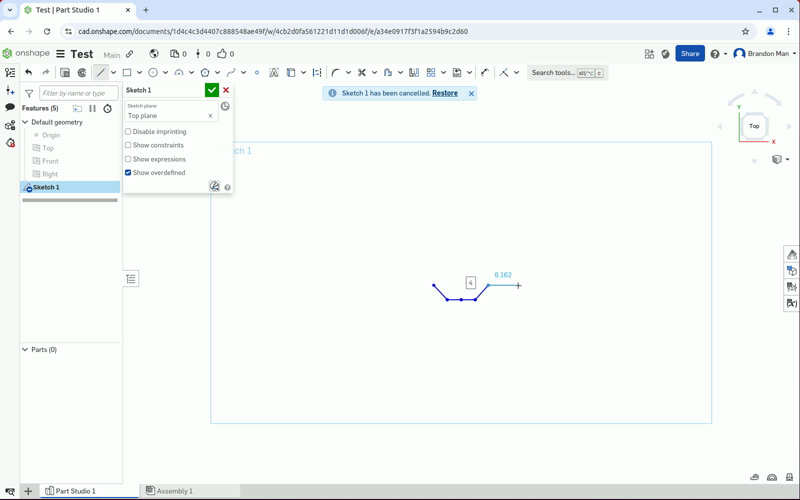
mouse_move(488, 279)
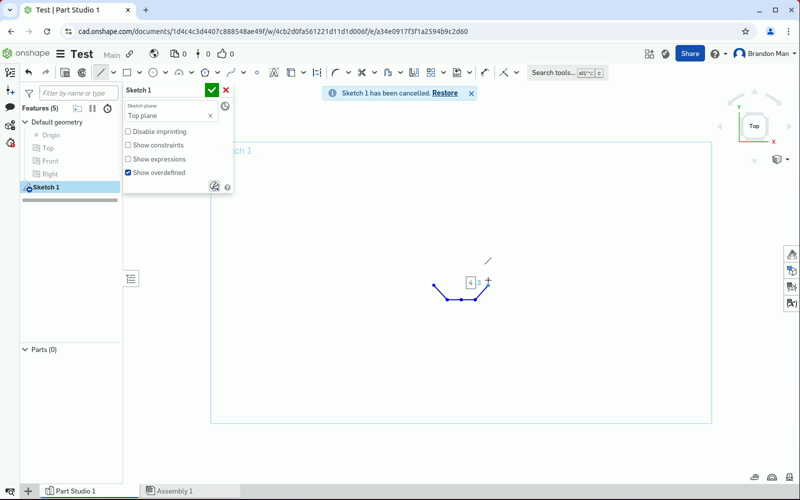
scroll(6)
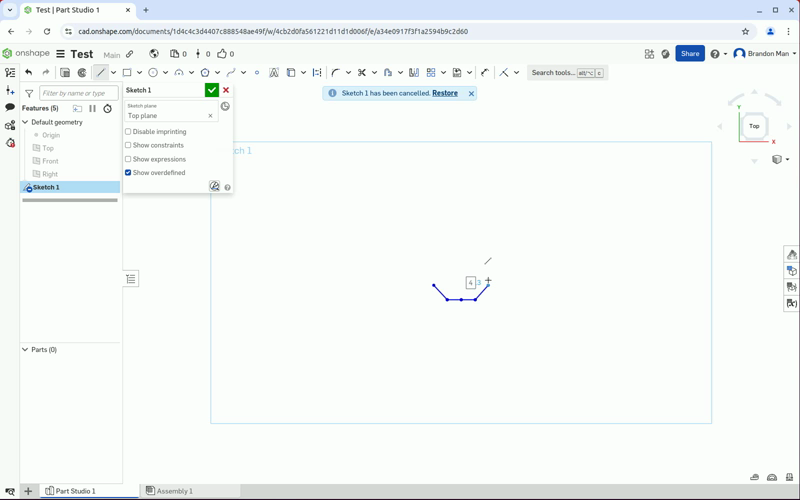
scroll(6)
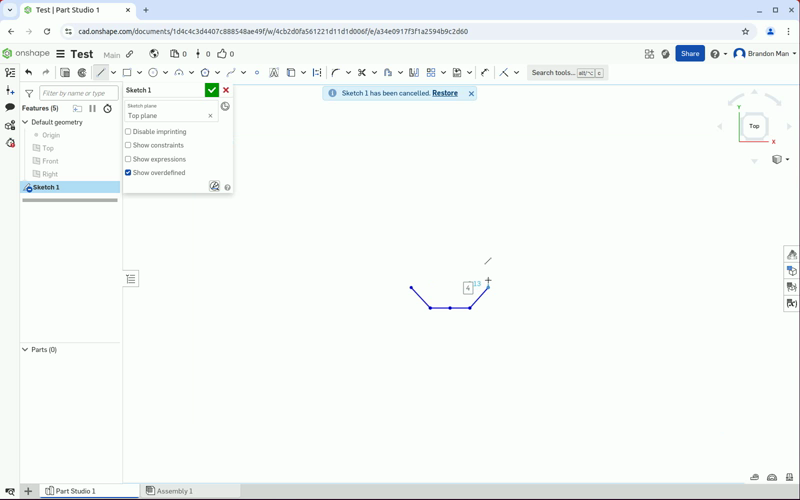
scroll(6)
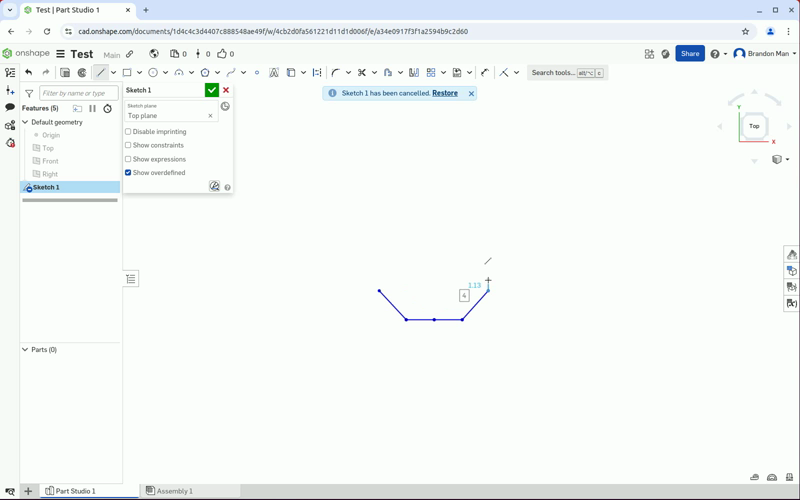
scroll(6)
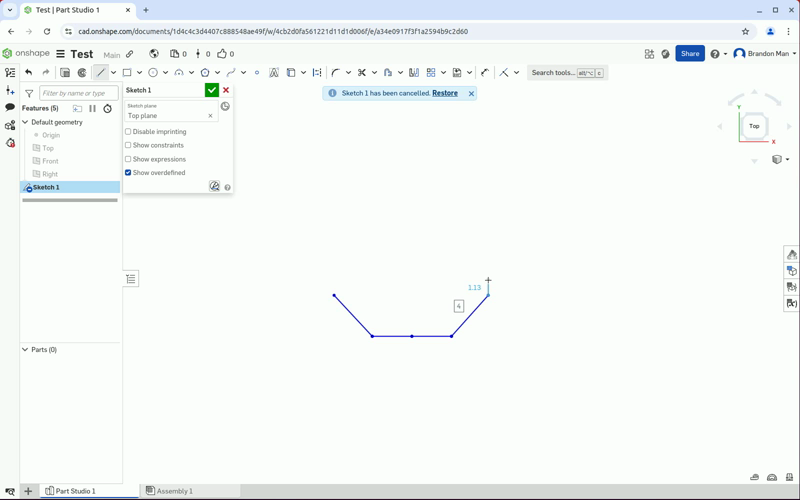
scroll(6)
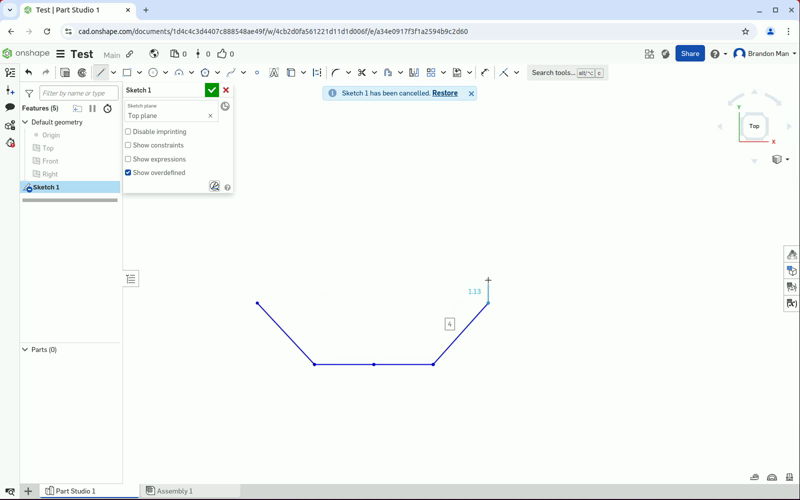
scroll(6)
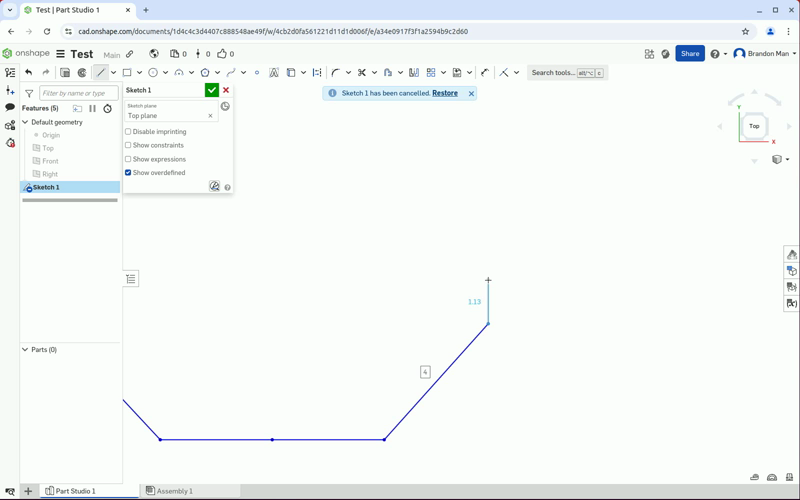
scroll(6)
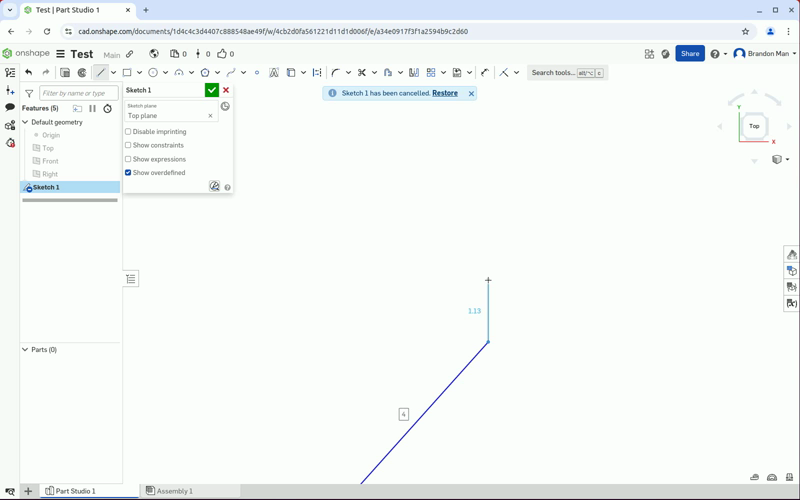
click(488, 279)
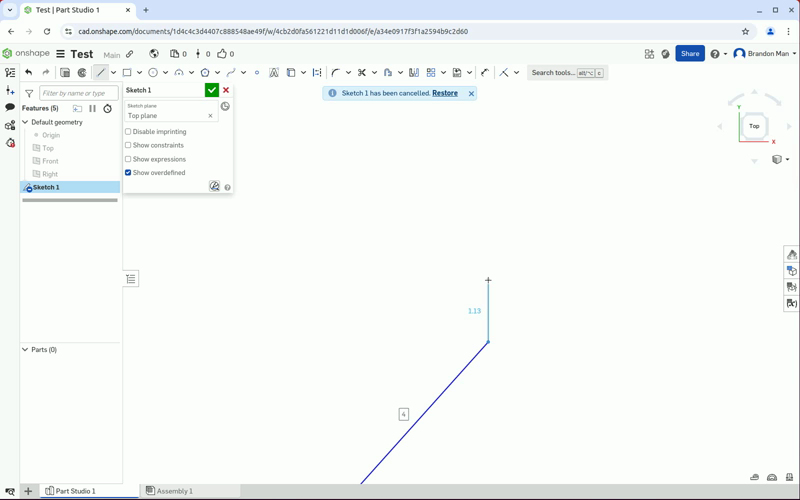
scroll(-6)
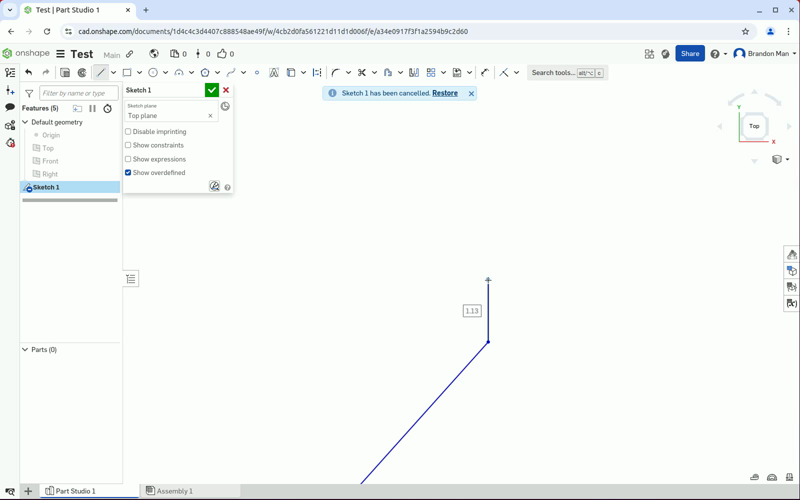
scroll(-6)
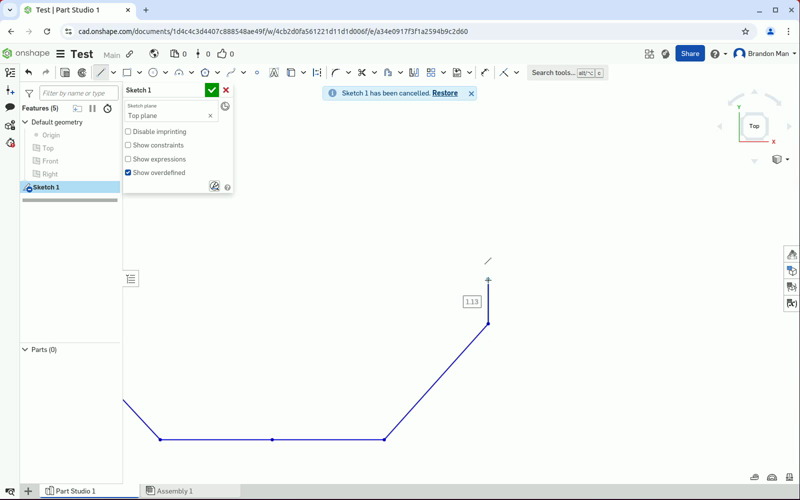
scroll(-6)
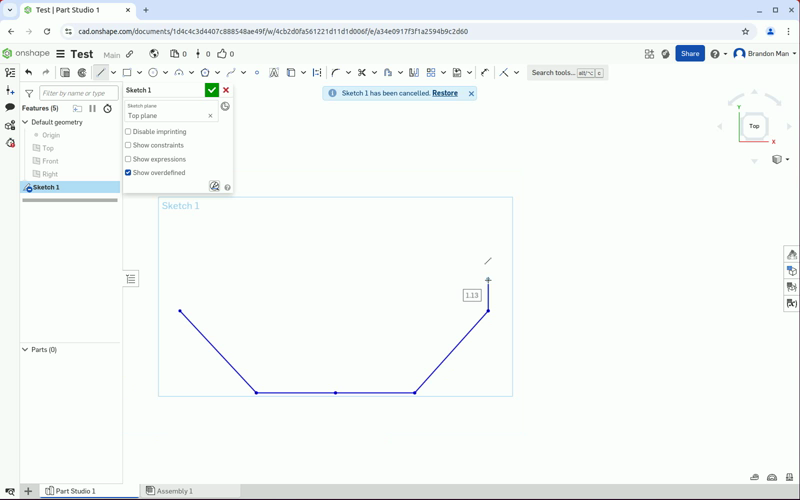
scroll(-6)
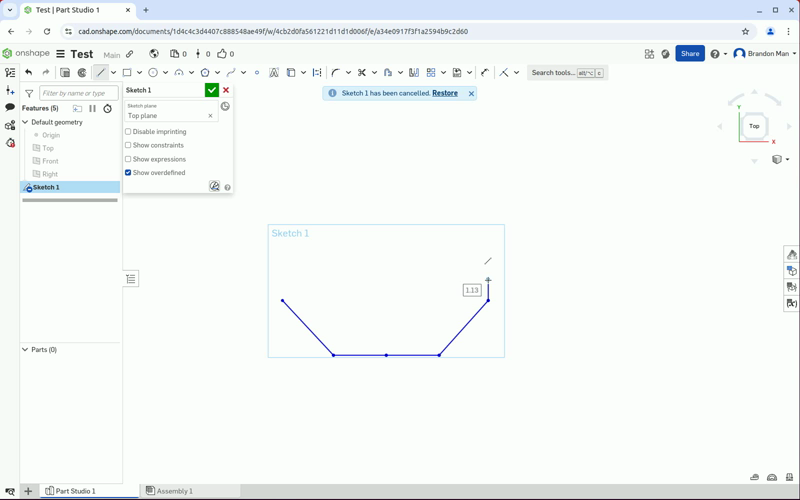
scroll(-6)
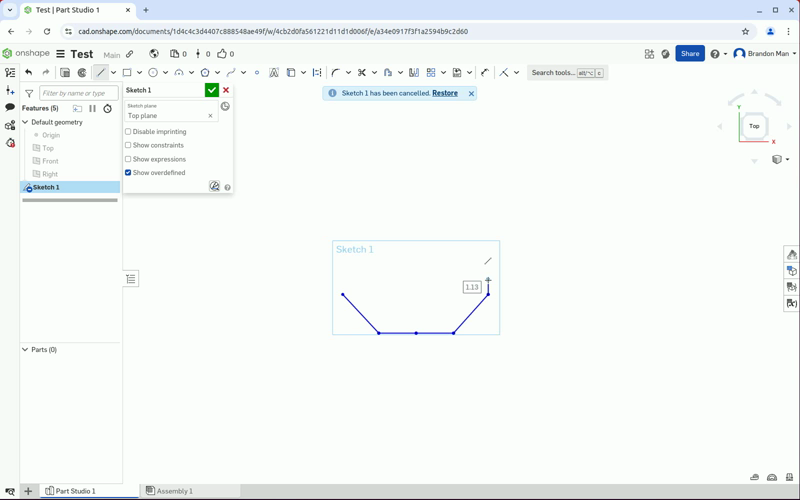
scroll(-6)
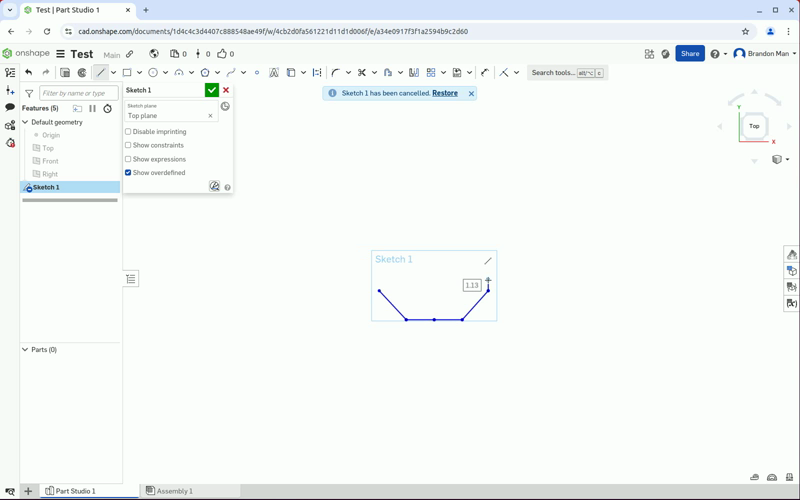
scroll(-6)
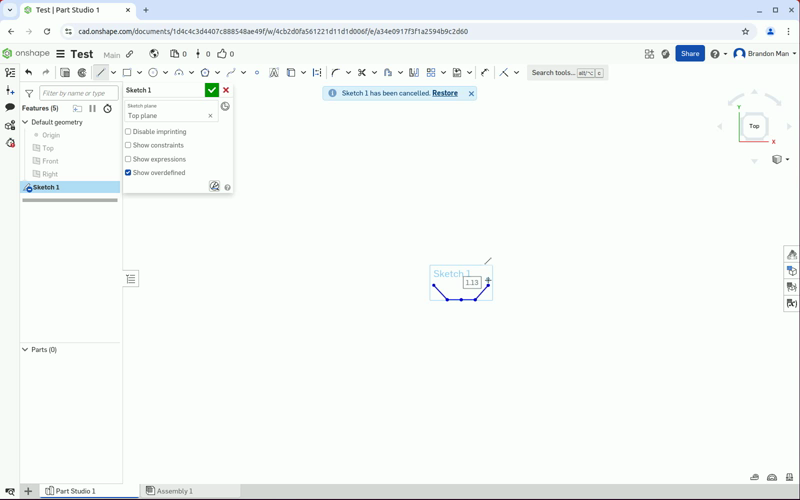
key_up(shift)
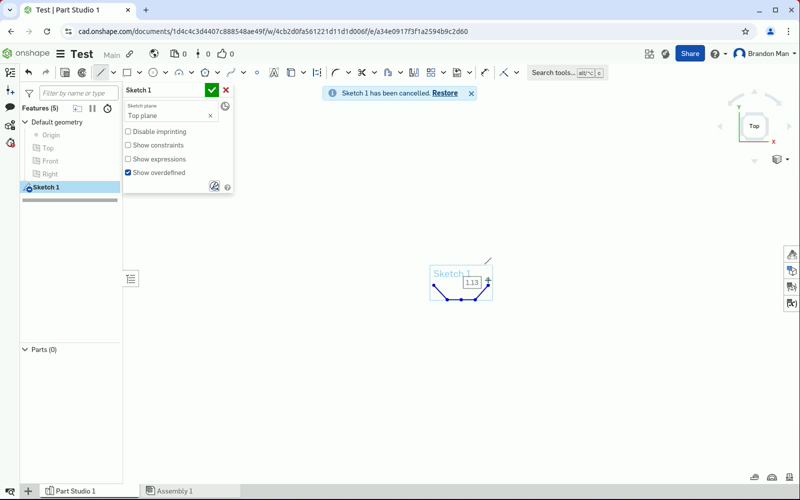
key_down(shift)
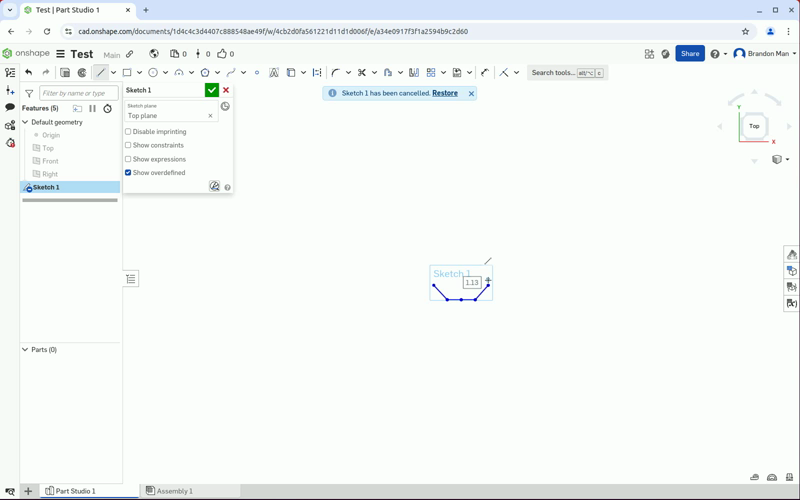
mouse_move(518, 279)
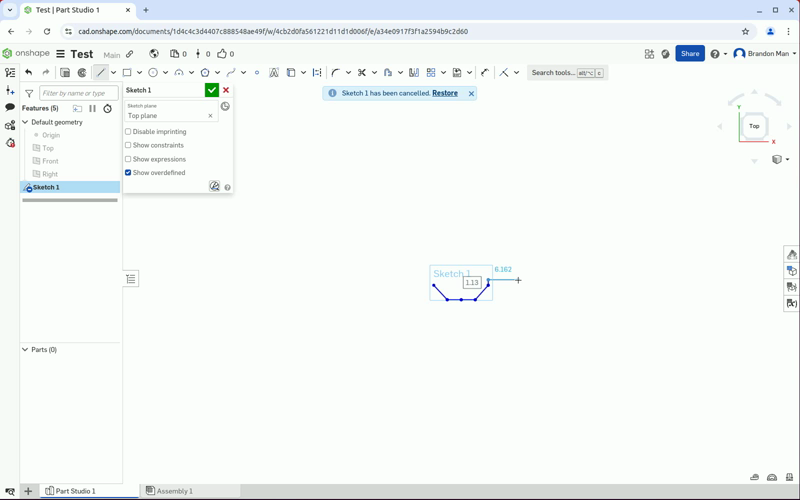
mouse_move(475, 265)
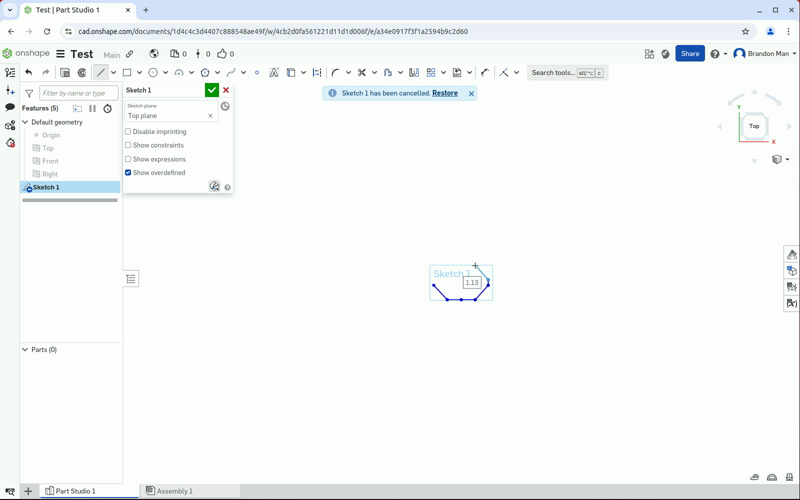
click(475, 265)
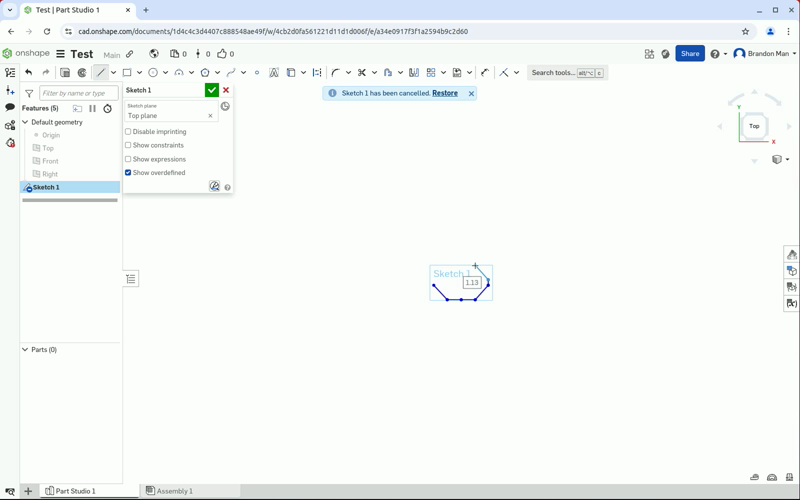
key_up(shift)
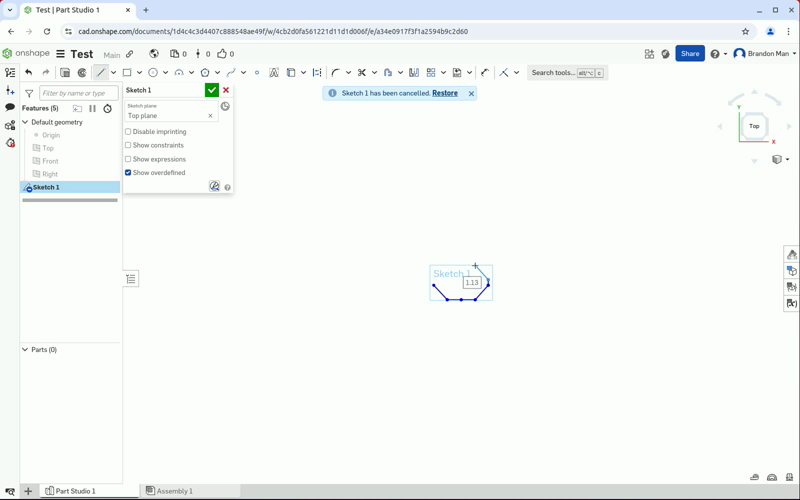
key_down(shift)
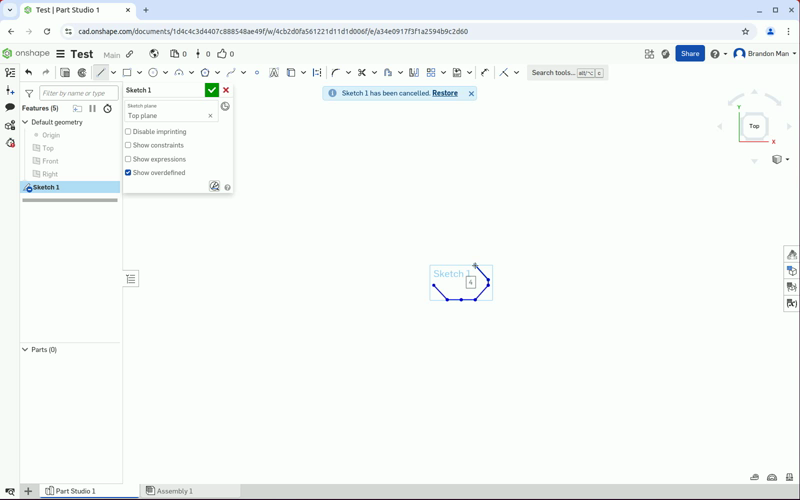
mouse_move(505, 265)
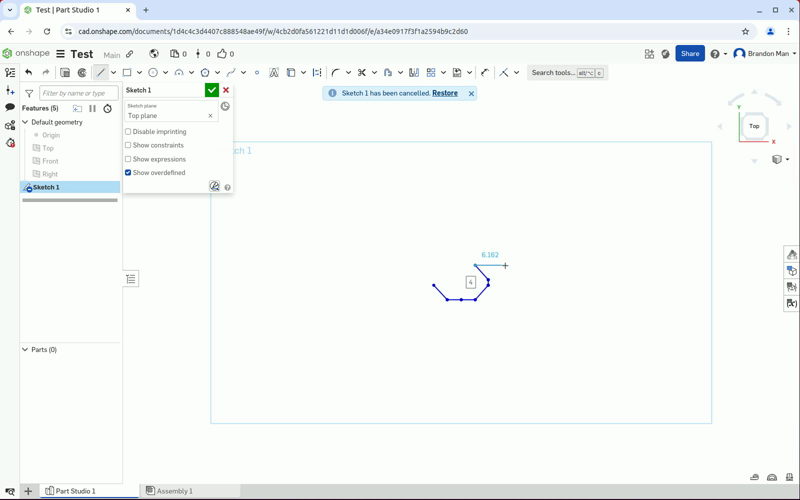
mouse_move(447, 265)
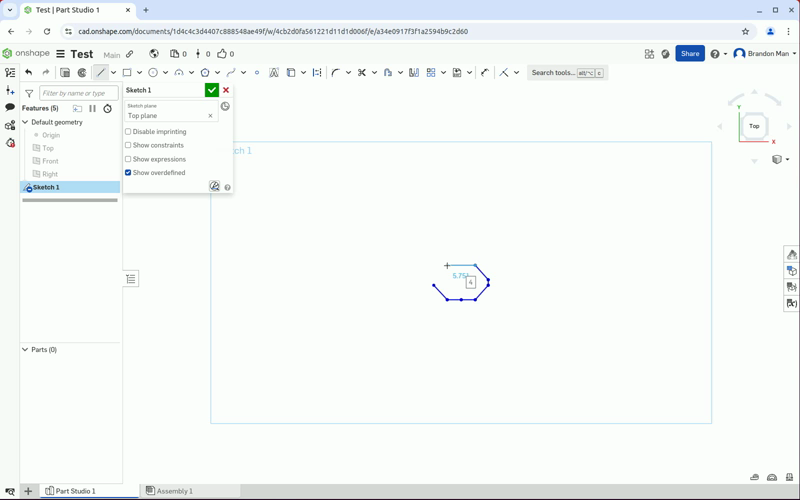
click(447, 265)
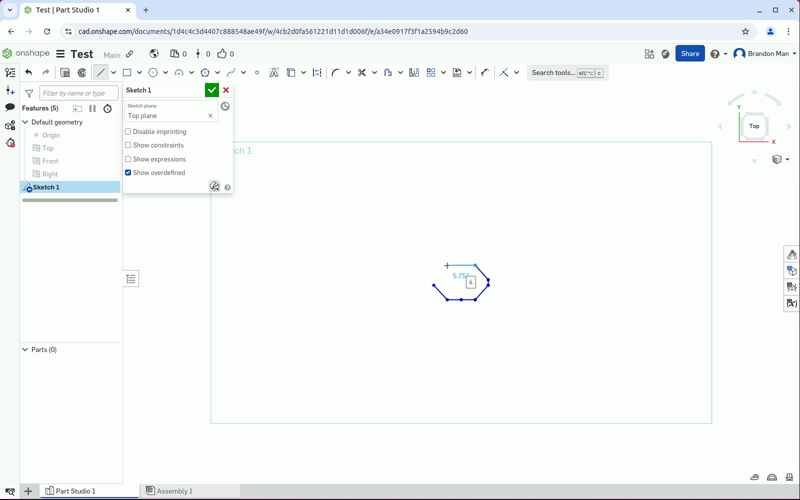
key_up(shift)
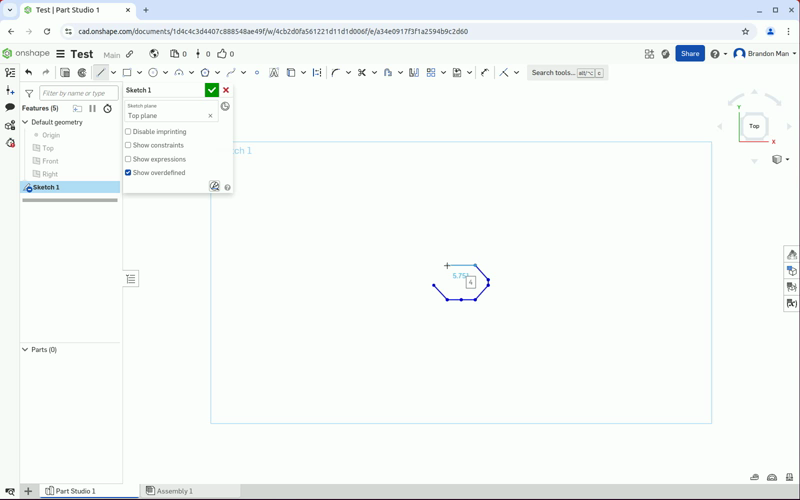
key_down(shift)
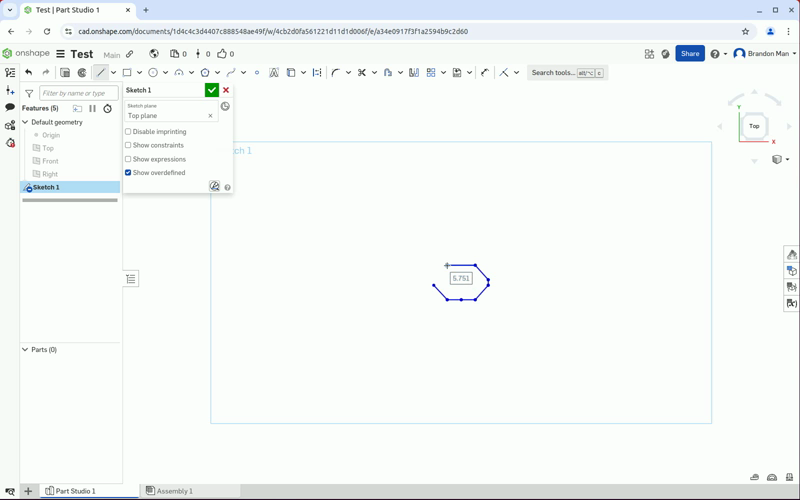
mouse_move(477, 265)
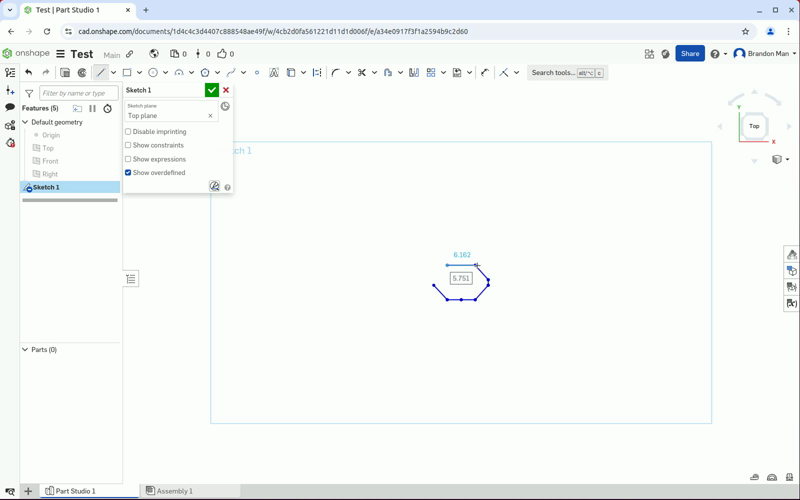
mouse_move(433, 279)
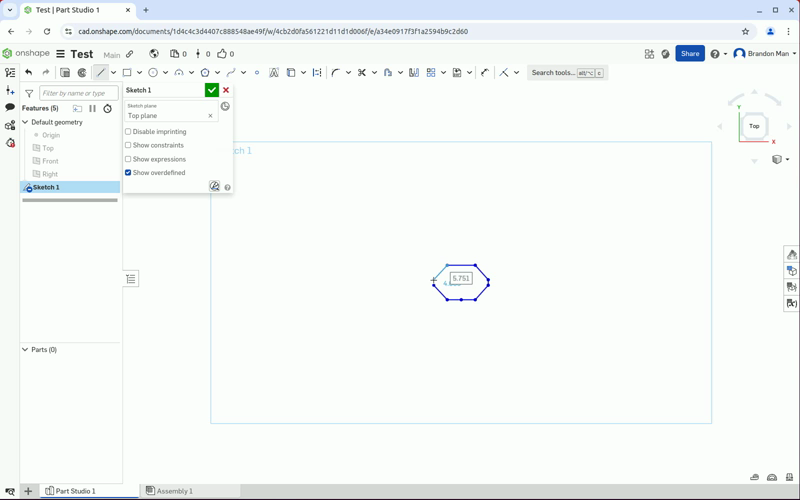
click(433, 279)
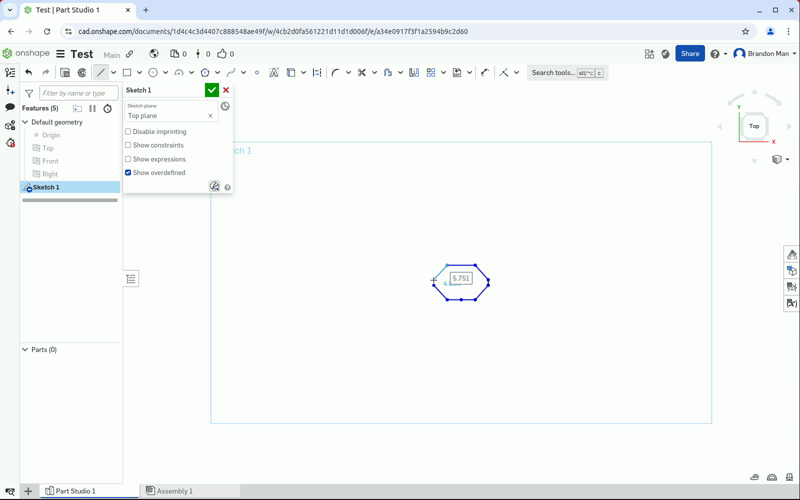
key_up(shift)
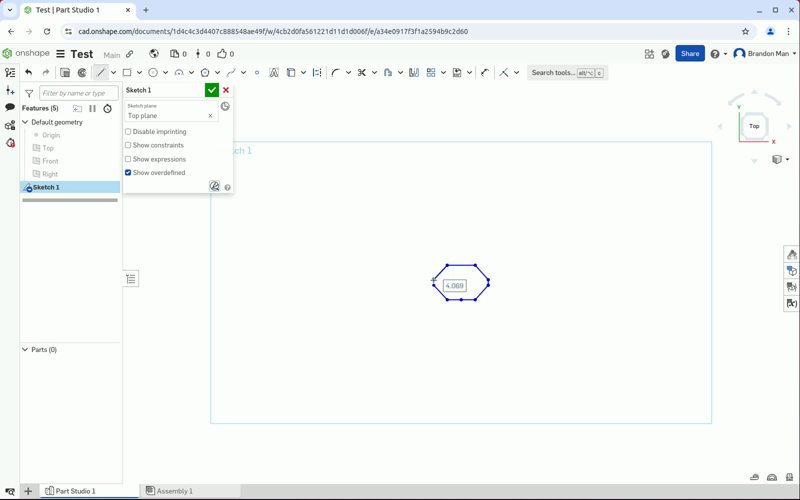
mouse_move(463, 279)
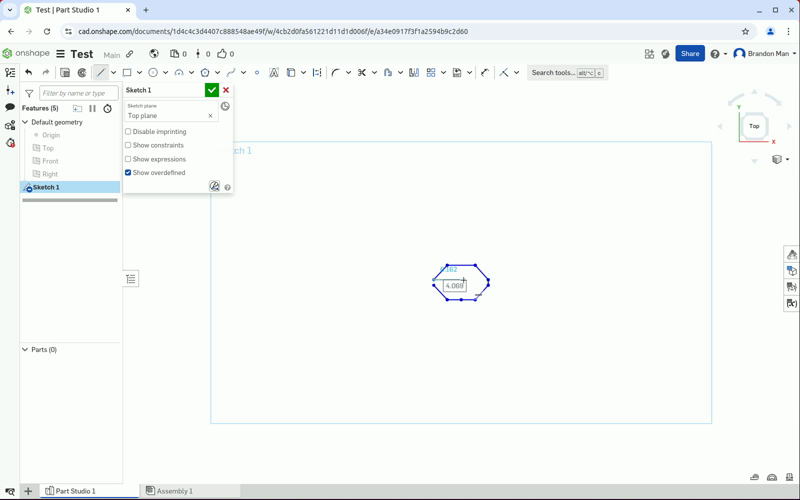
key_down(shift)
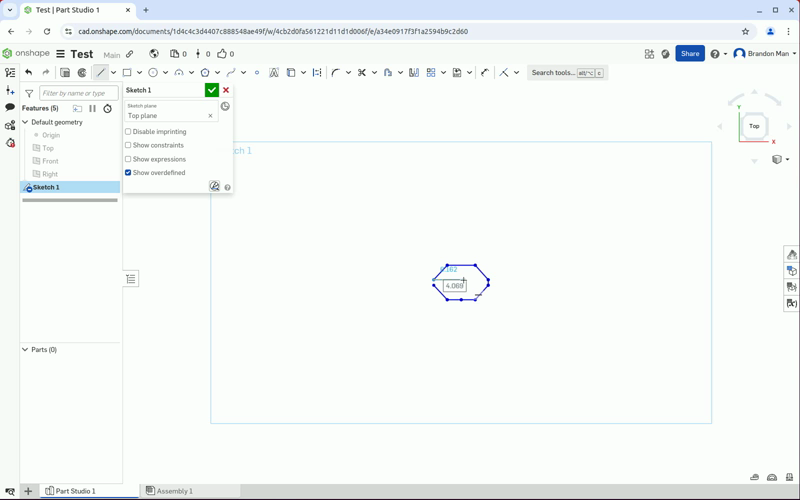
mouse_move(433, 285)
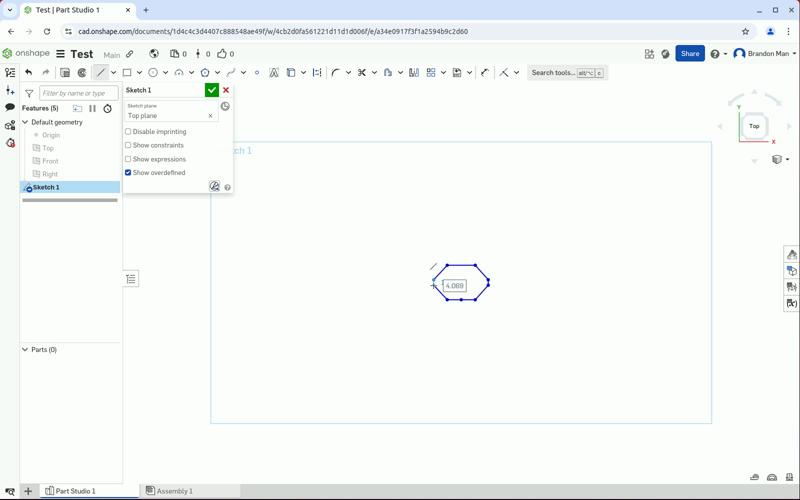
scroll(6)
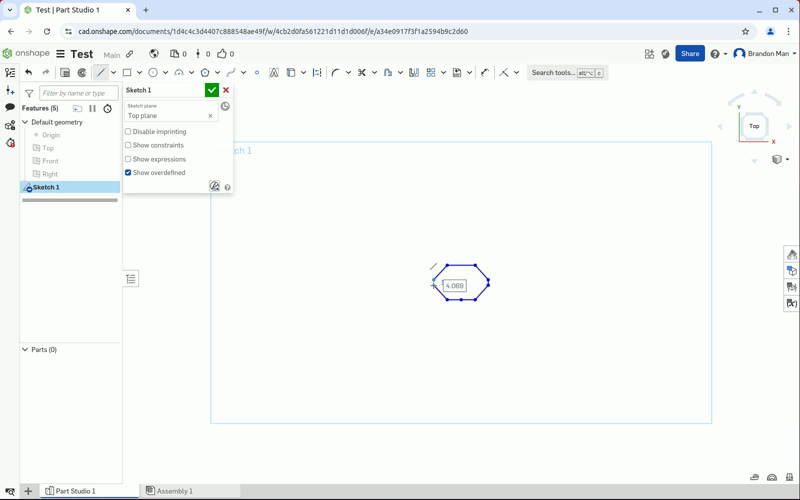
scroll(6)
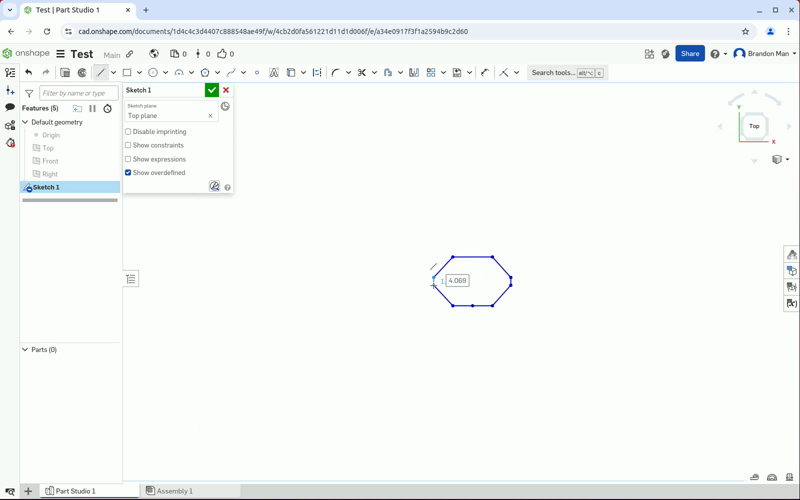
scroll(6)
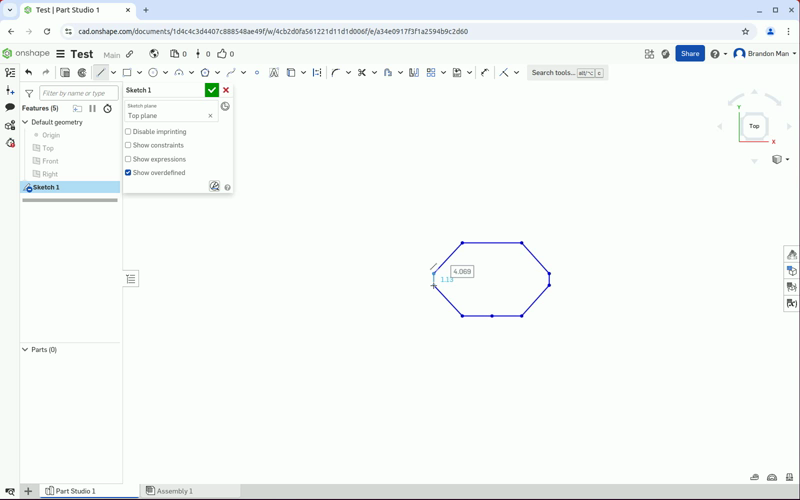
scroll(6)
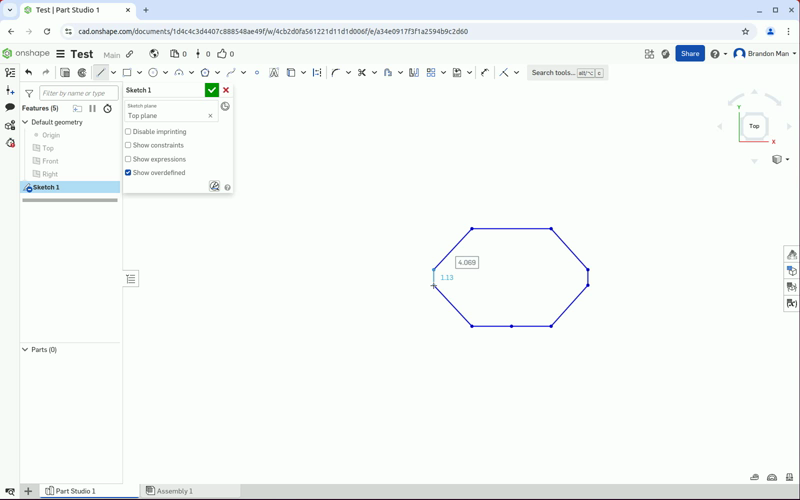
scroll(6)
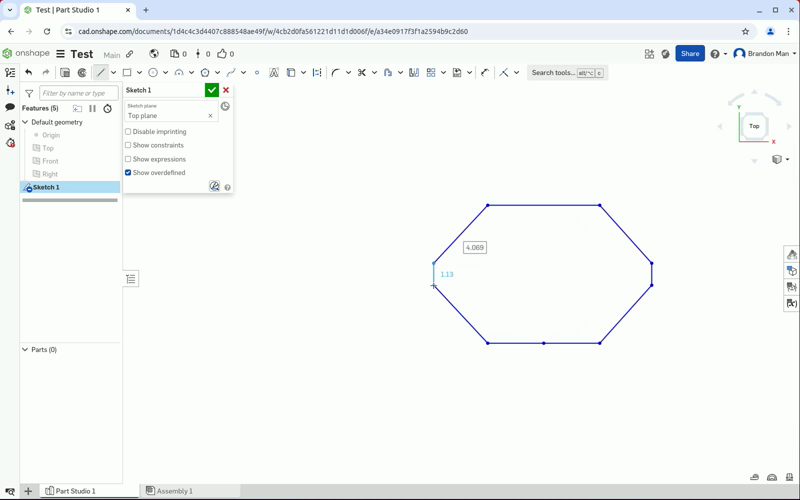
scroll(6)
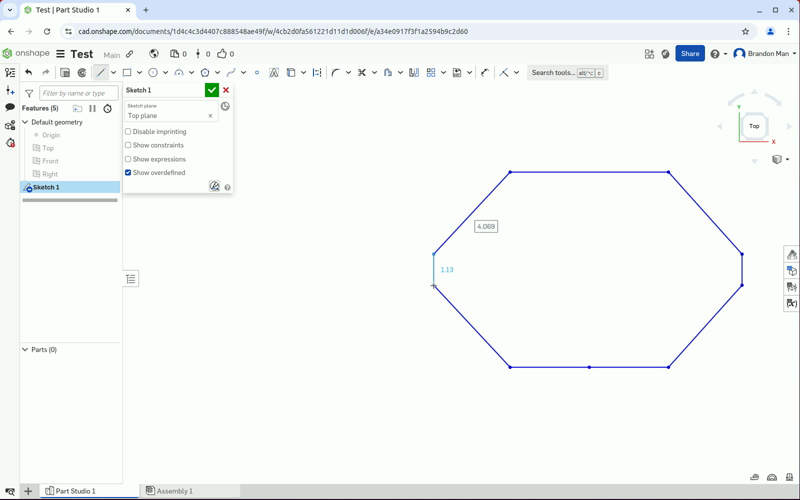
scroll(6)
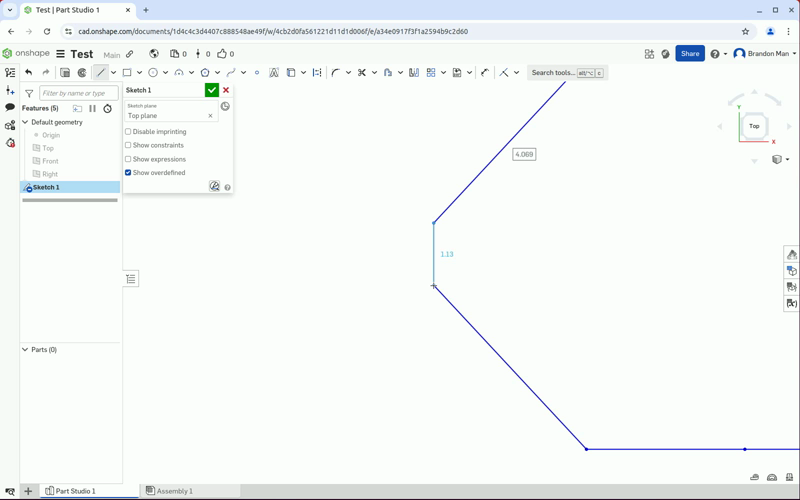
key_up(shift)
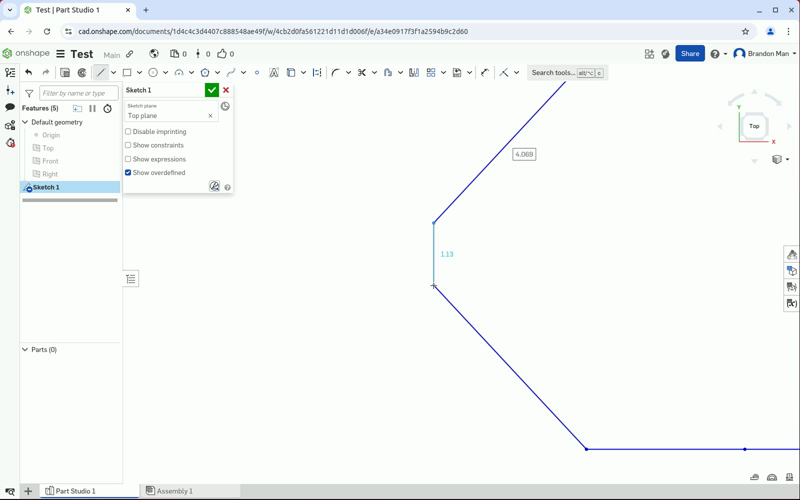
click(433, 285)
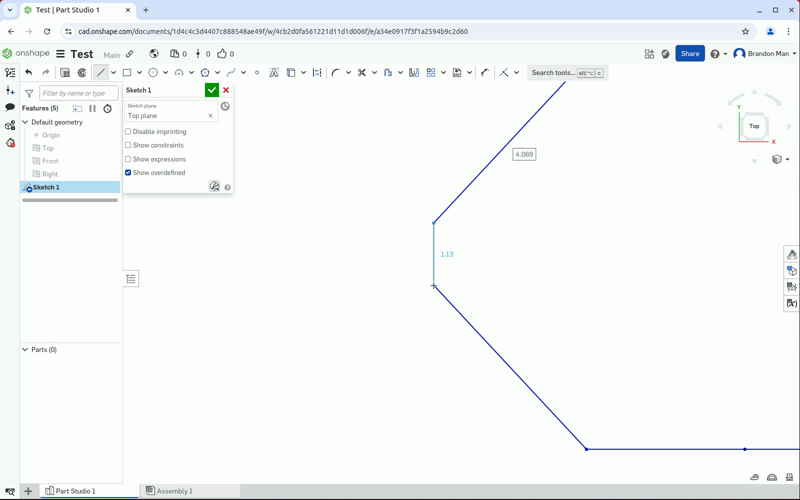
scroll(-6)
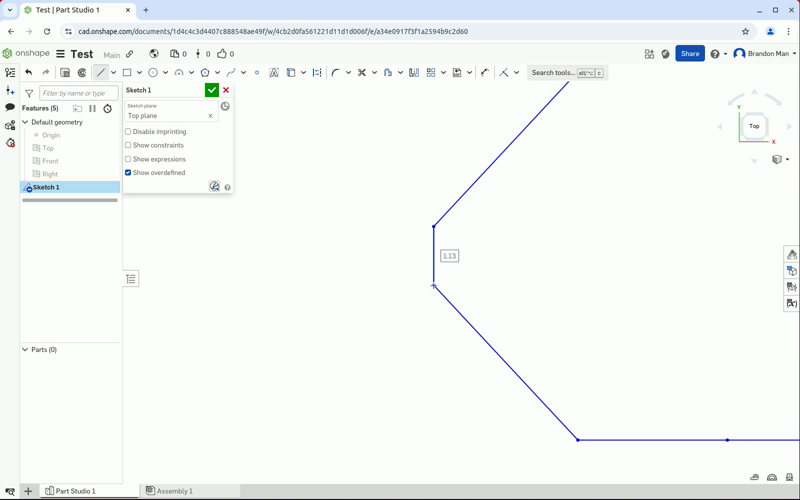
scroll(-6)
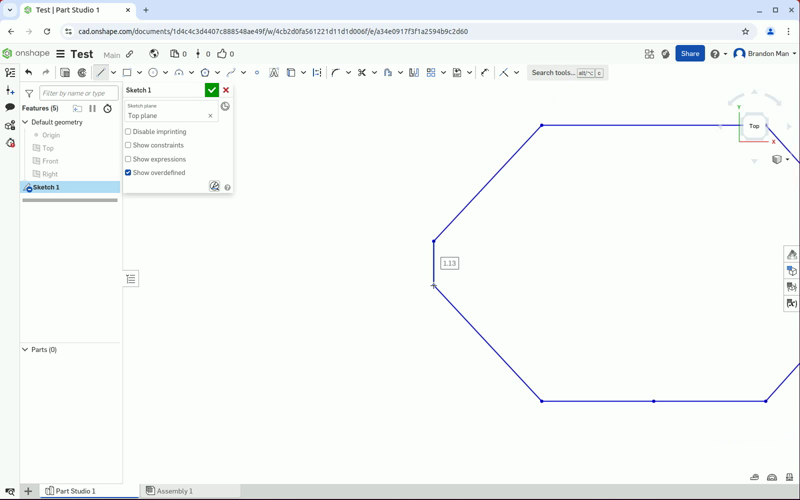
scroll(-6)
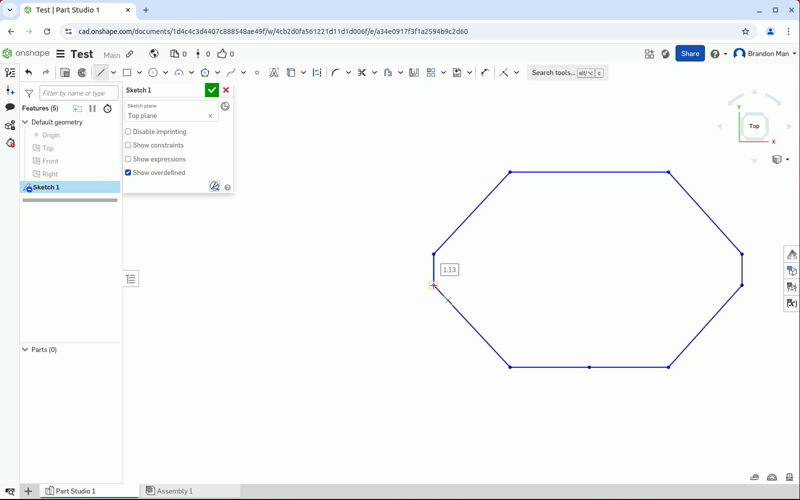
scroll(-6)
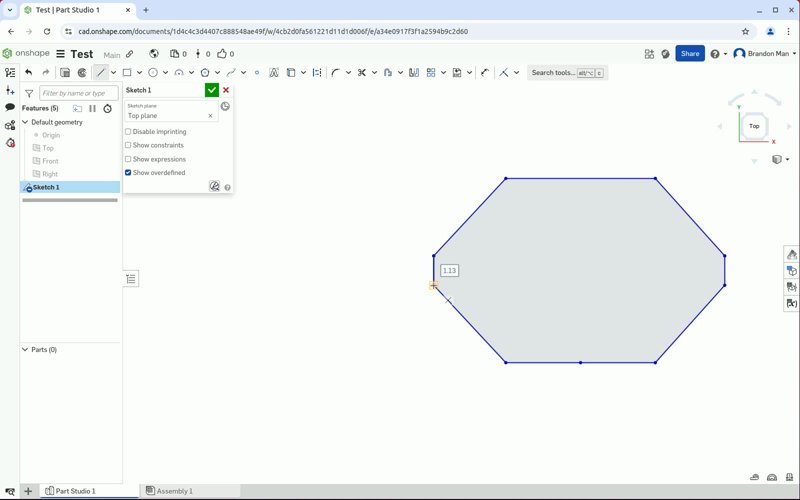
scroll(-6)
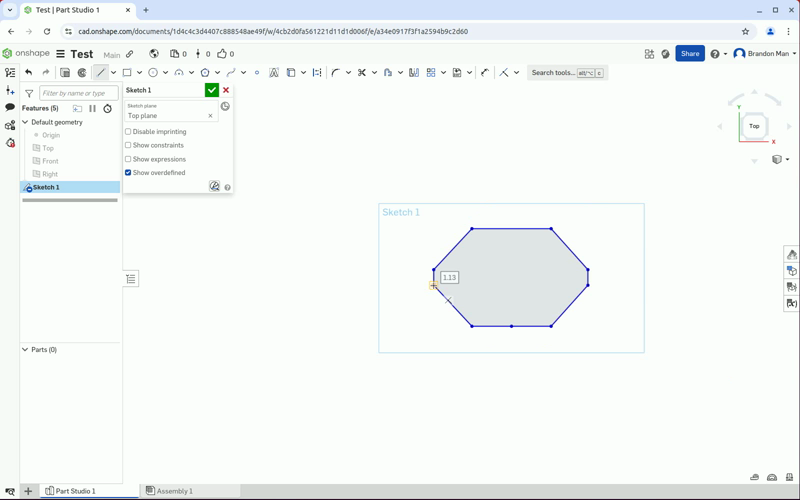
scroll(-6)
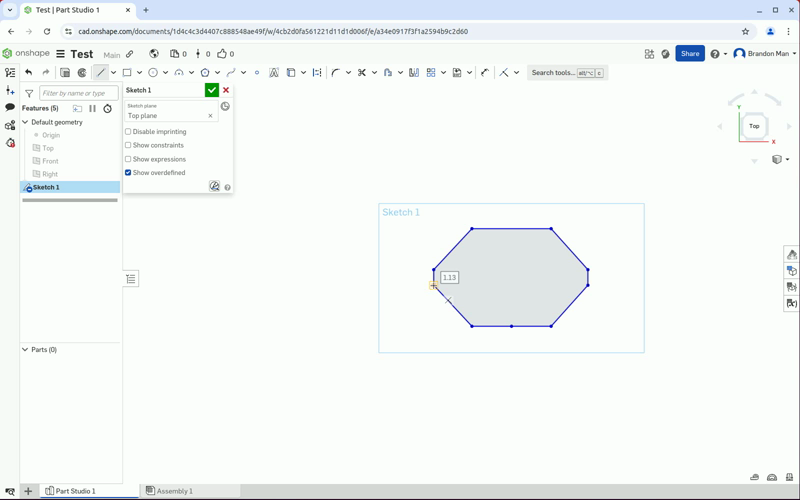
scroll(-6)
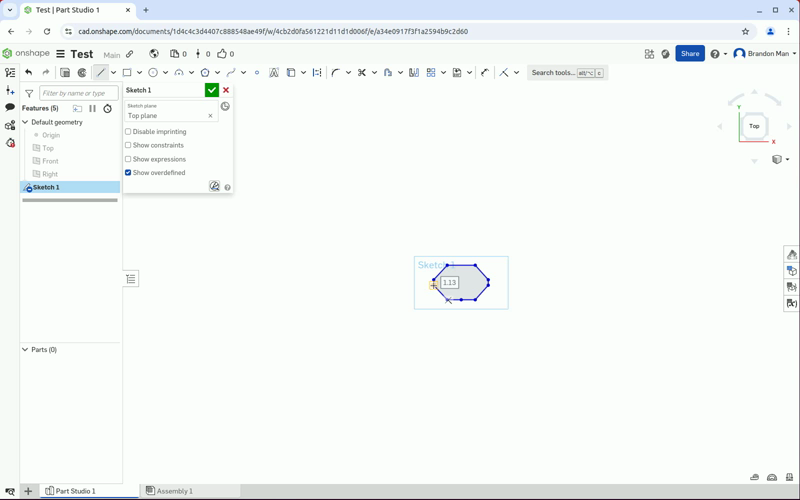
key(esc)
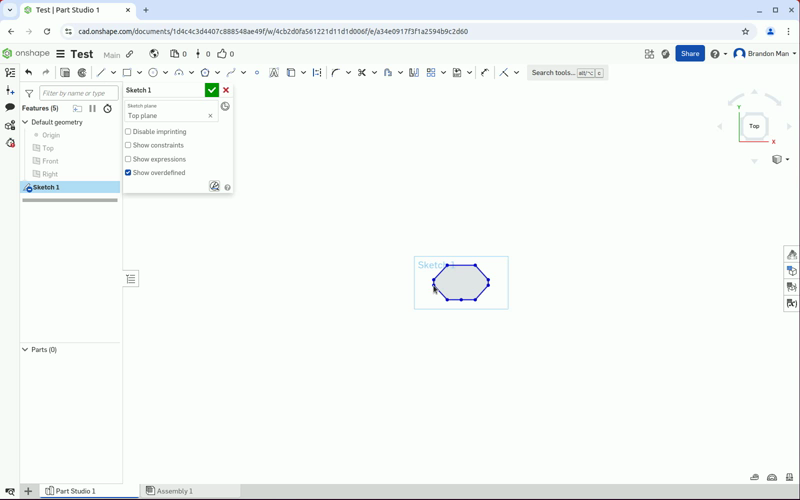
mouse_move(466, 296)
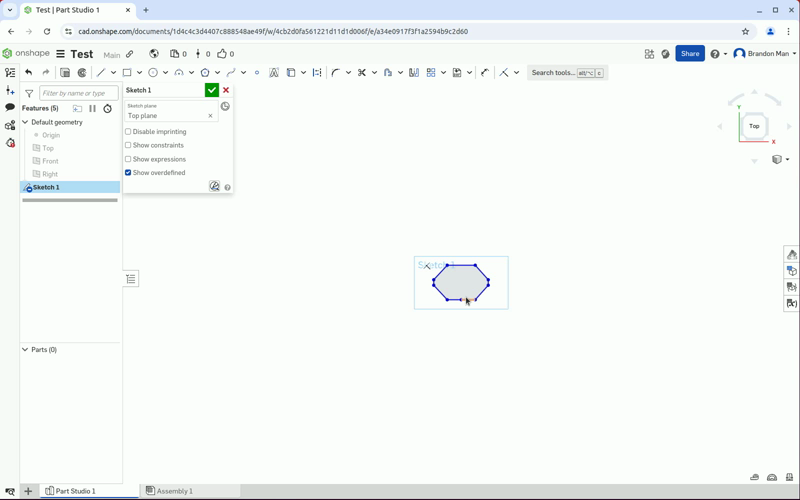
scroll(6)
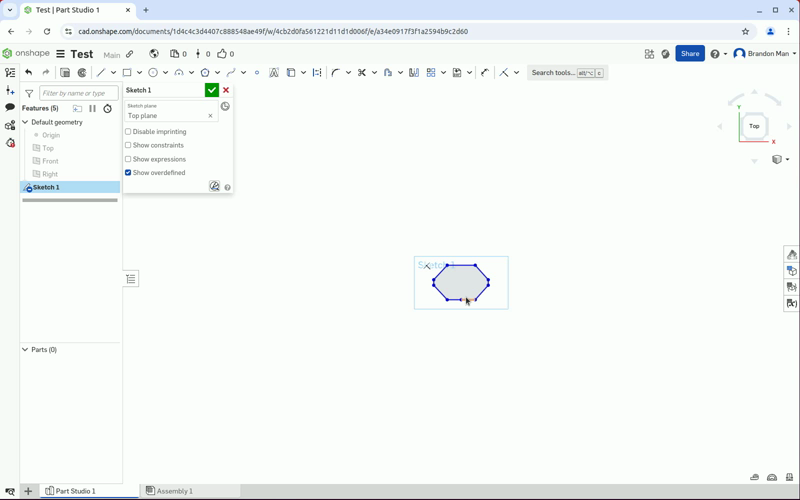
scroll(6)
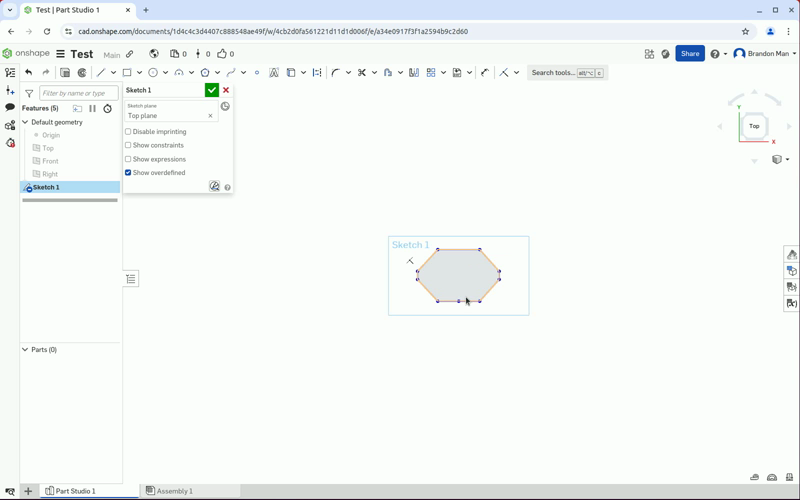
scroll(6)
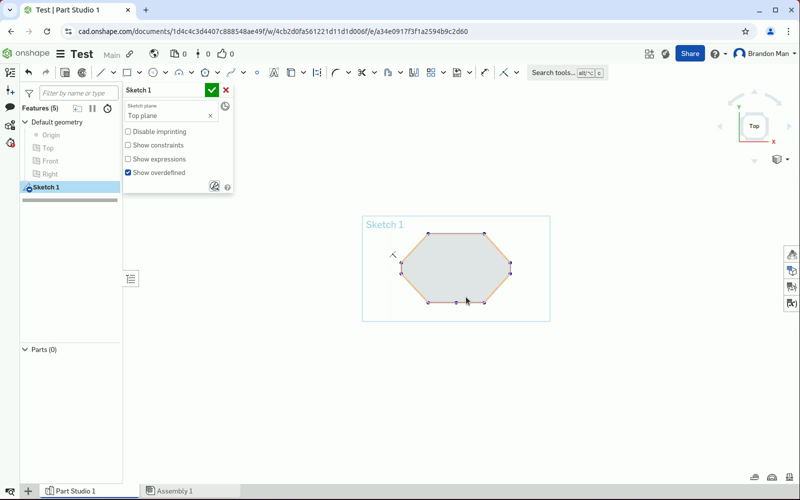
scroll(6)
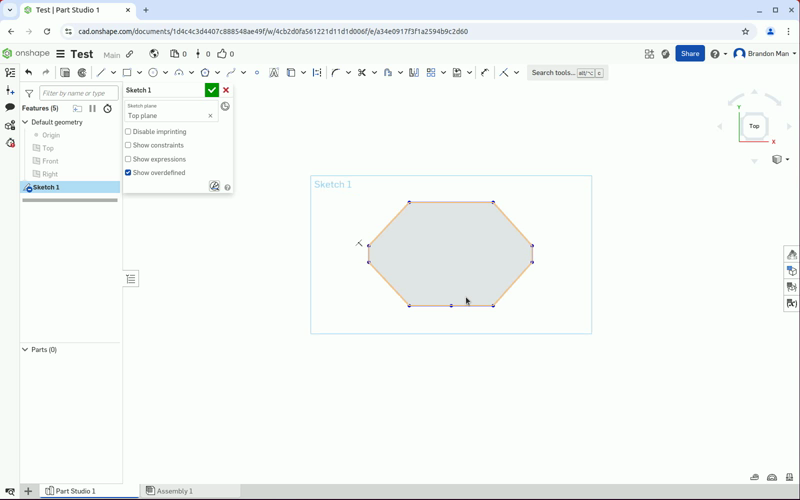
scroll(6)
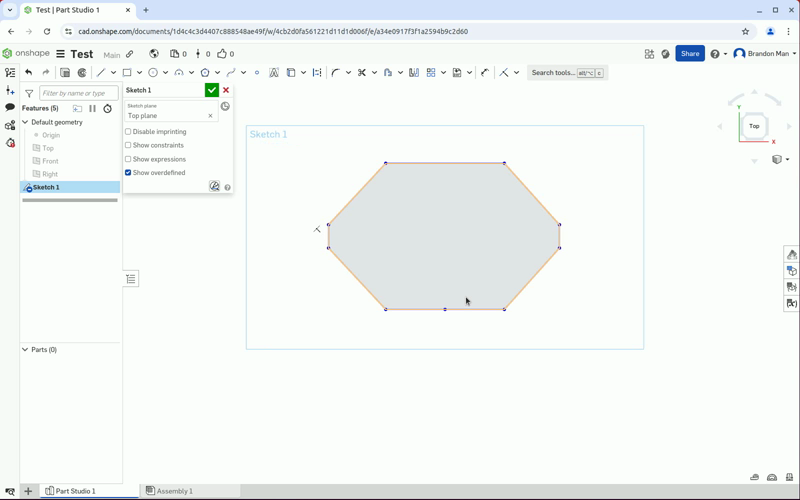
scroll(6)
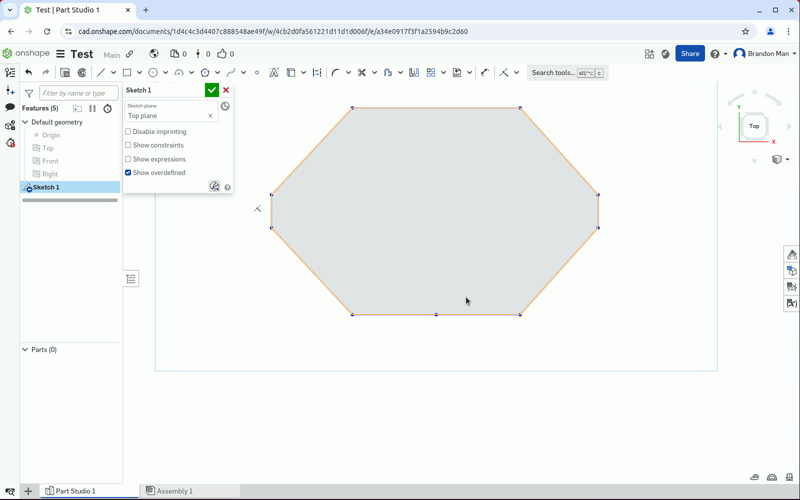
scroll(6)
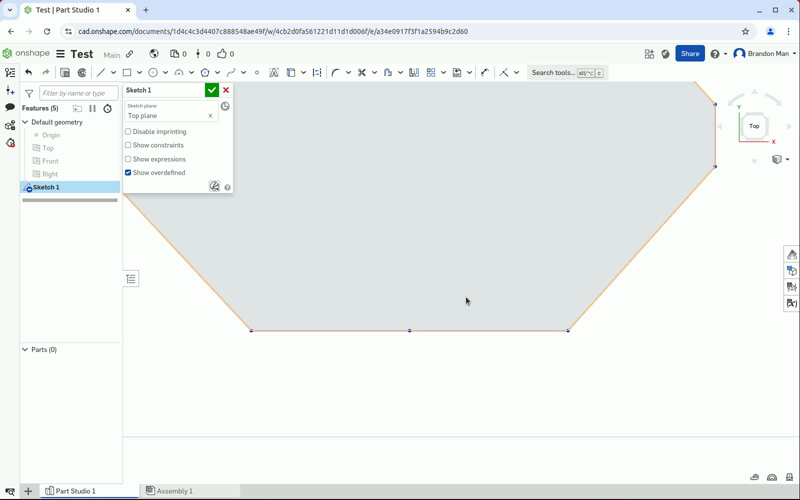
click(466, 296)
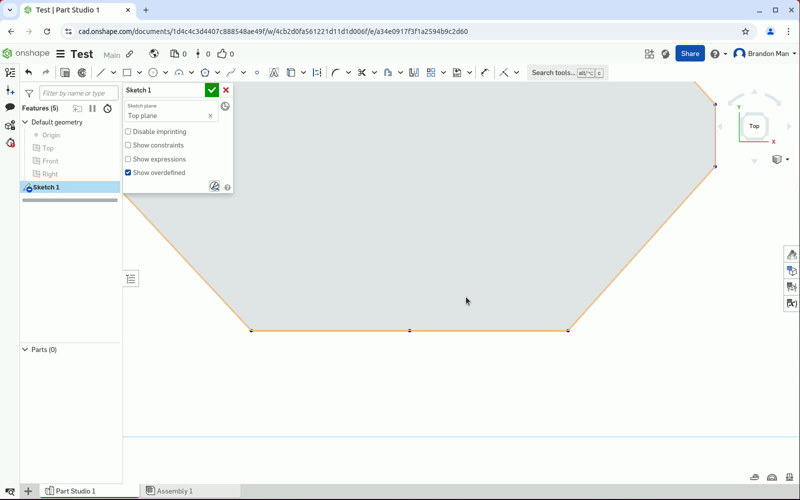
scroll(-6)
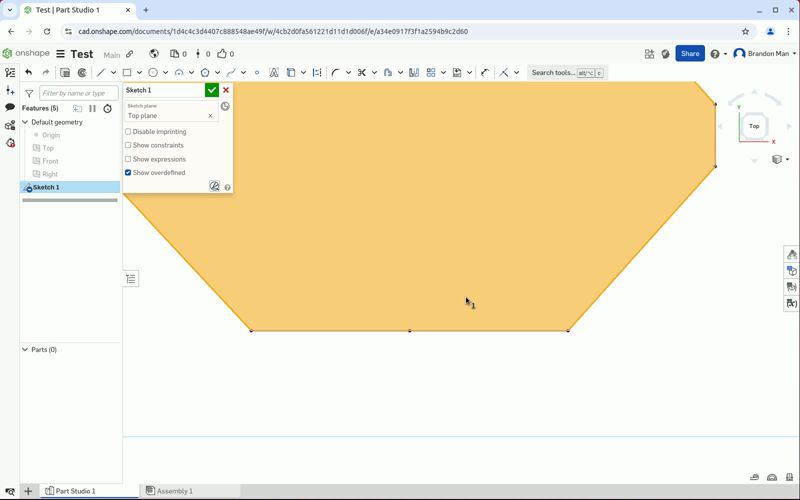
scroll(-6)
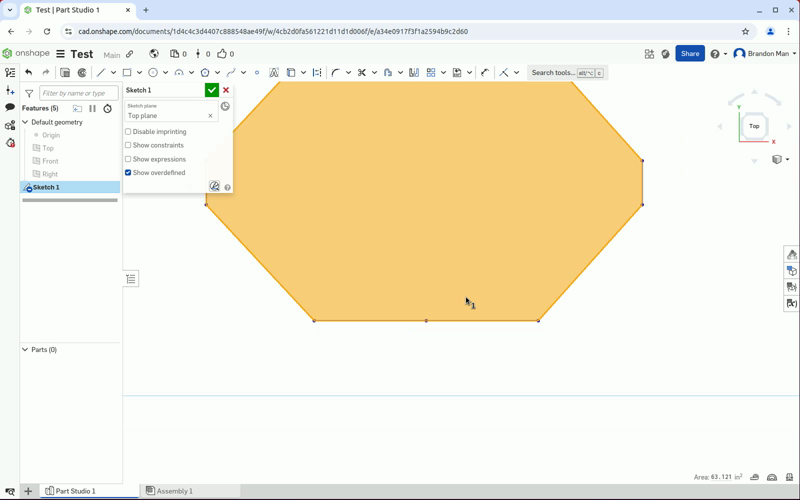
scroll(-6)
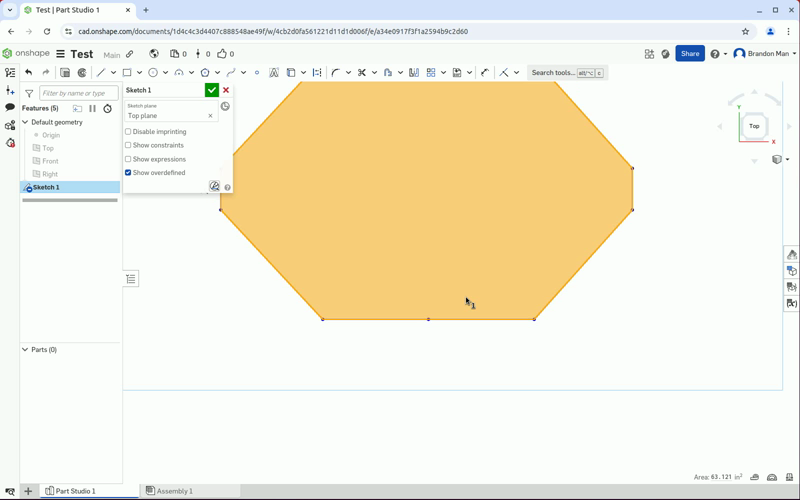
scroll(-6)
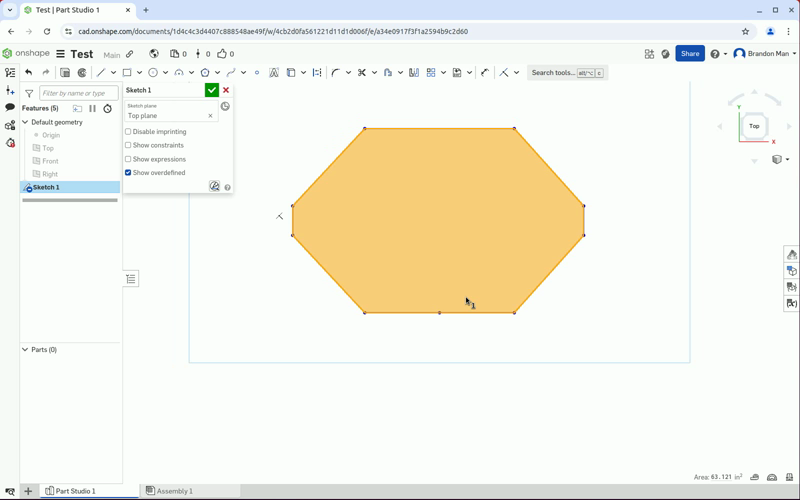
scroll(-6)
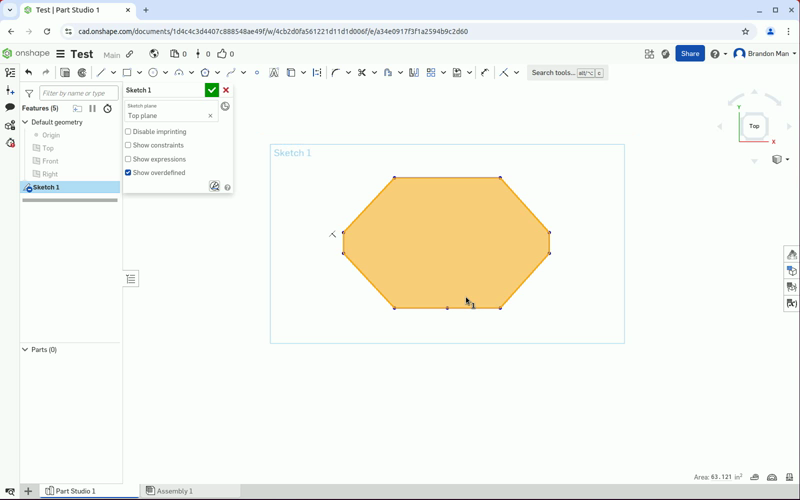
scroll(-6)
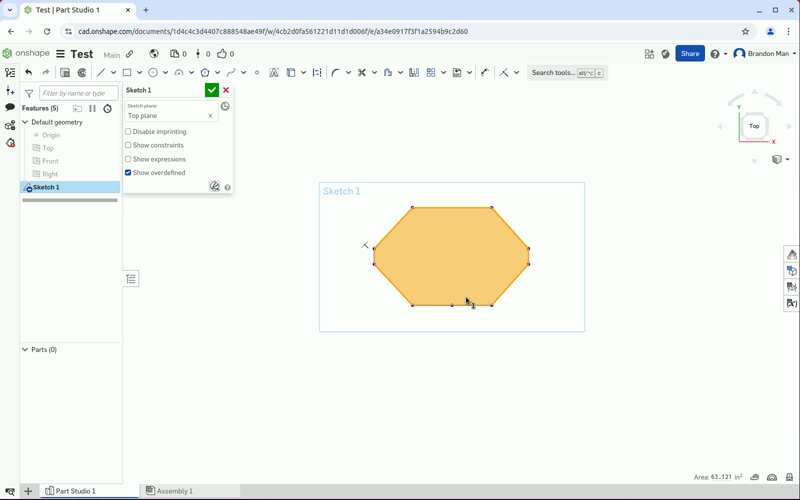
scroll(-6)
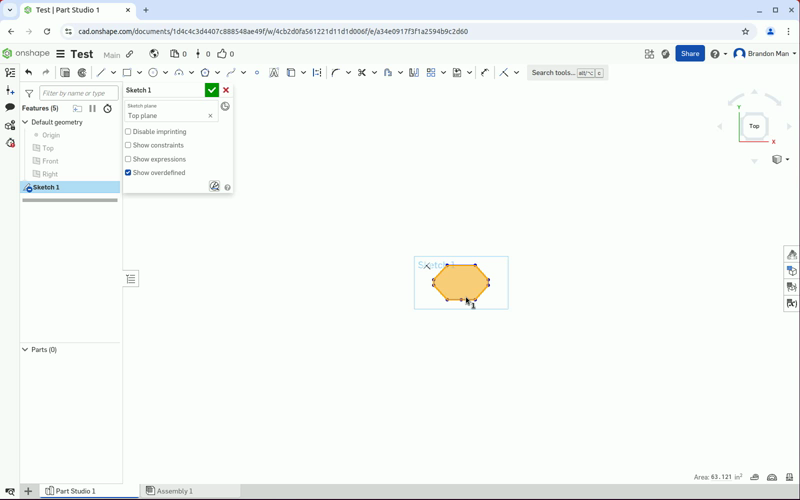
mouse_move(73, 352)
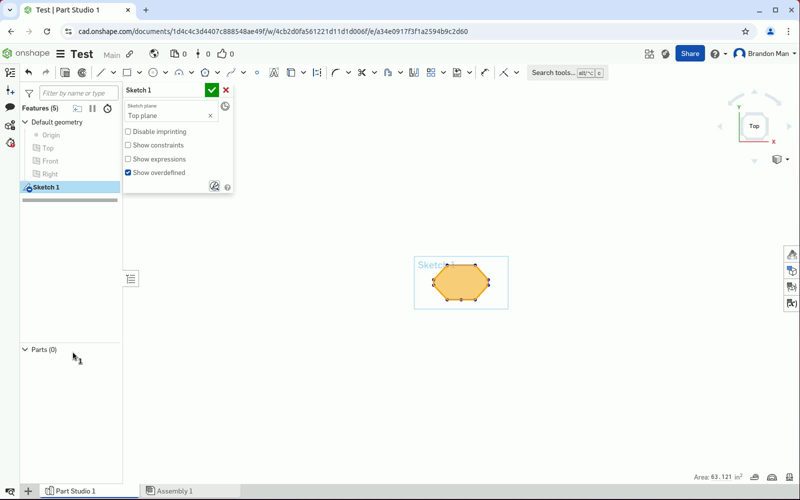
key(shift+y)
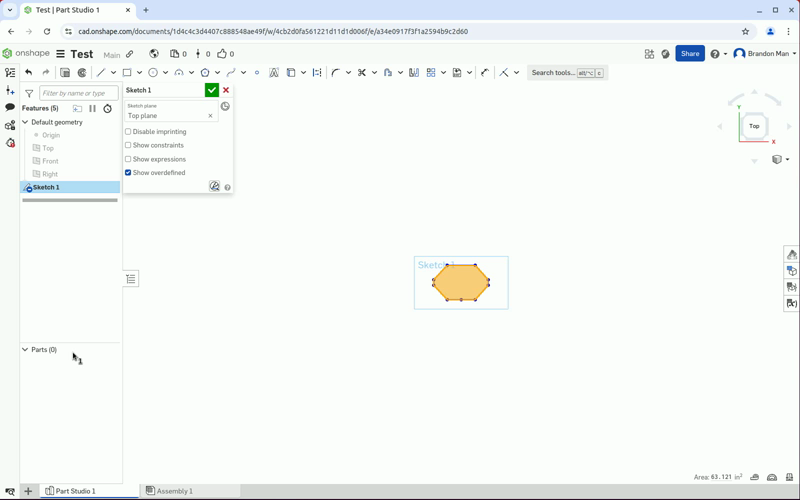
key(shift+e)
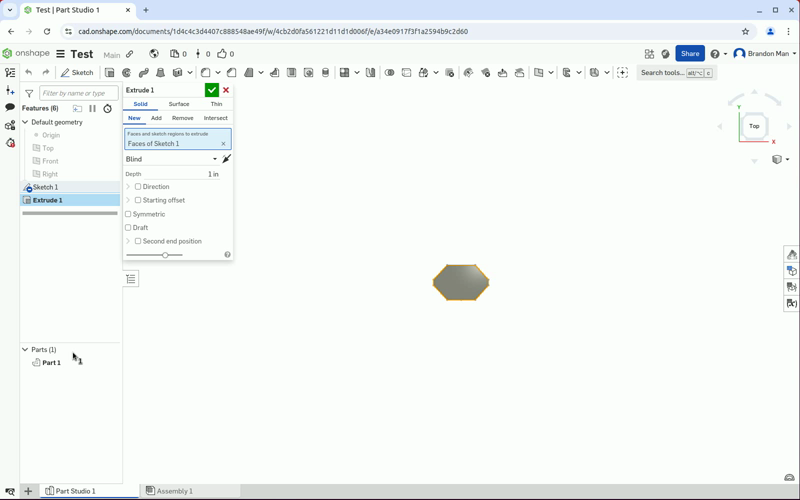
mouse_move(143, 106)
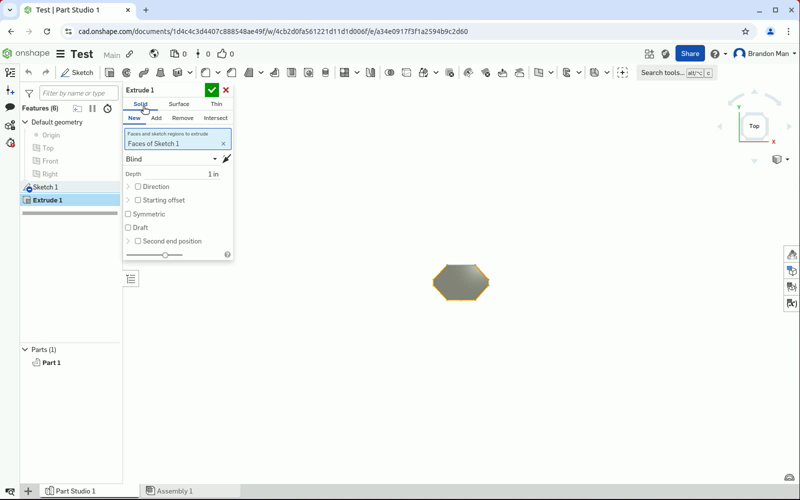
click(143, 106)
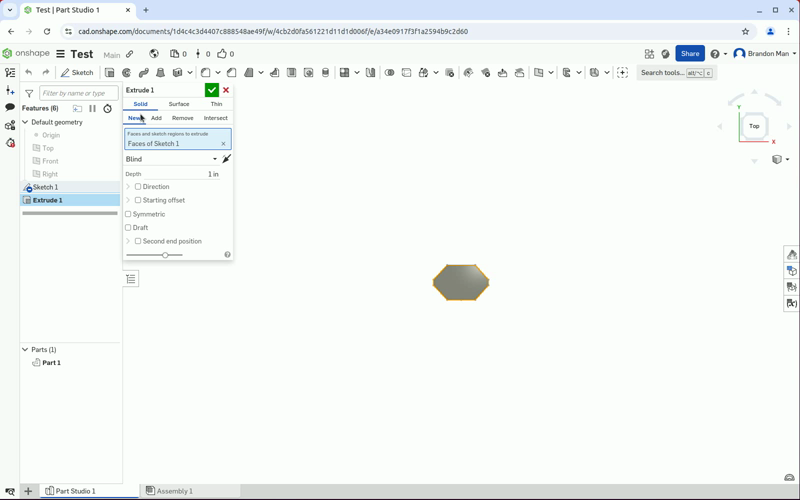
mouse_move(137, 120)
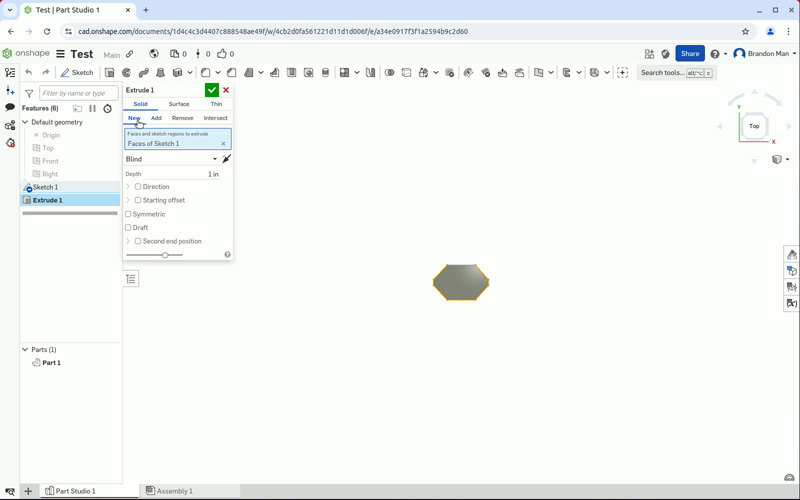
click(137, 120)
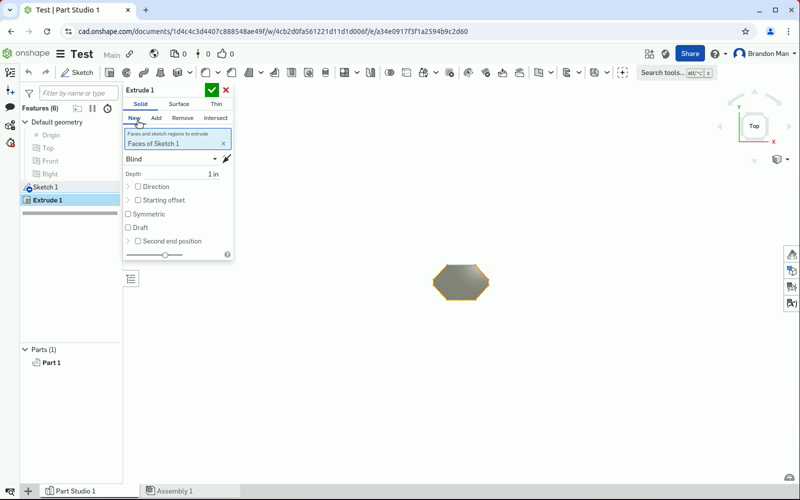
key(tab, 4)
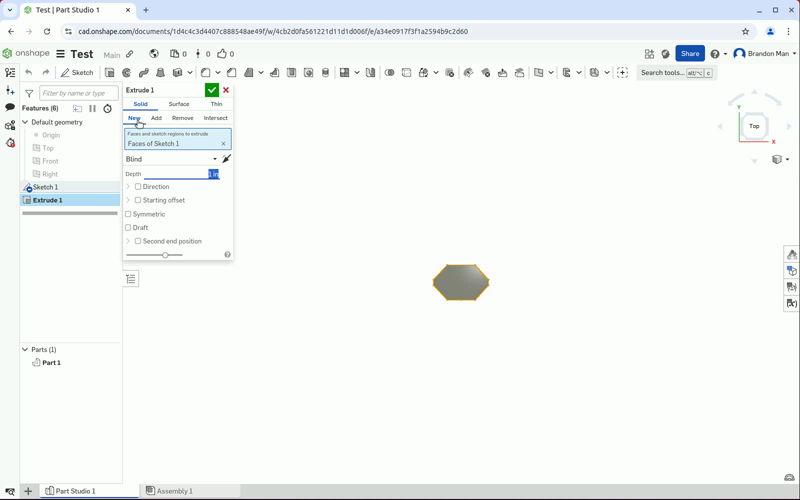
text(11.554)
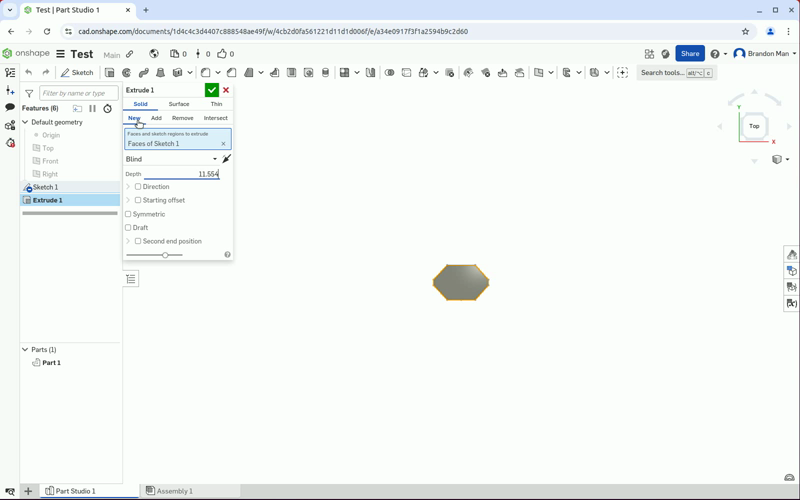
key(enter)
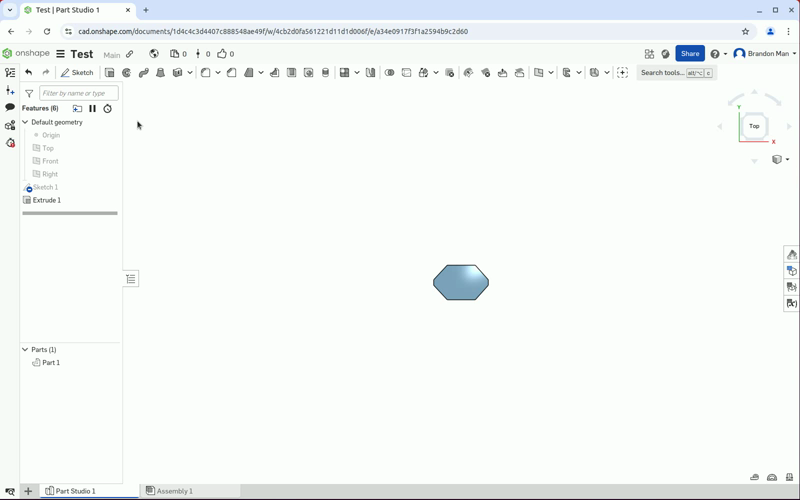
key(shift+h)
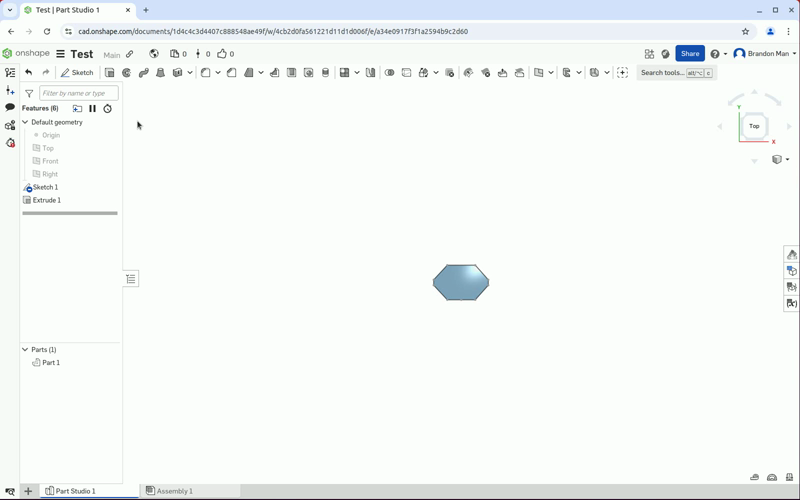
key(shift+h)
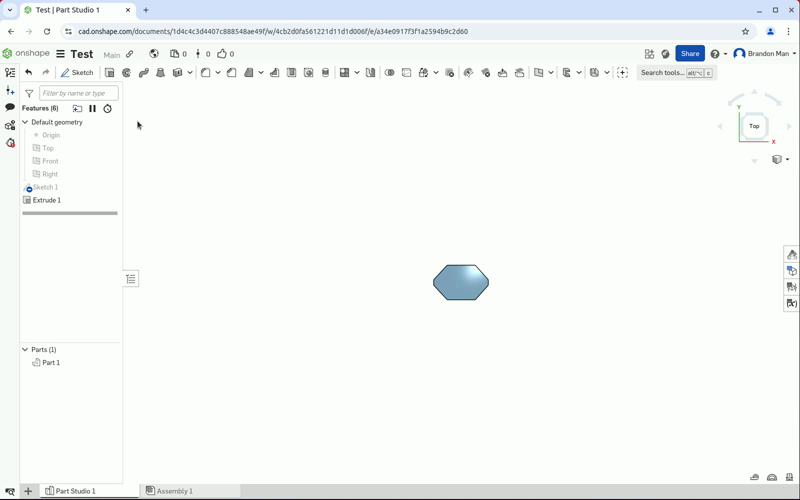
mouse_move(73, 189)
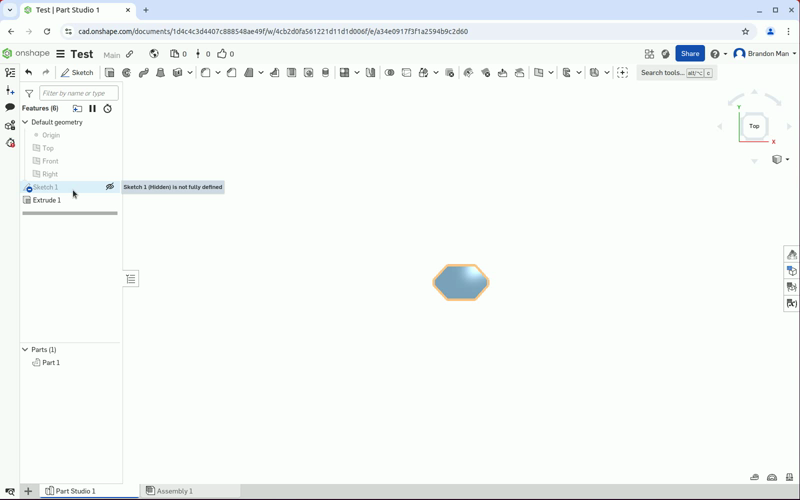
click(73, 189)
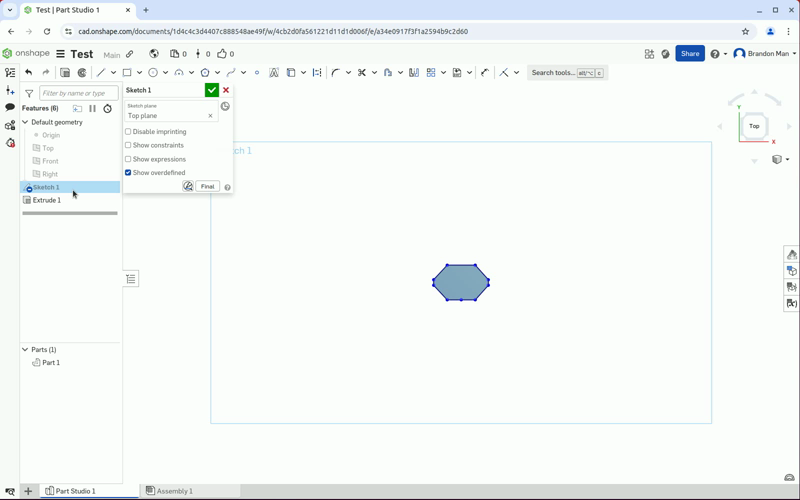
mouse_move(229, 92)
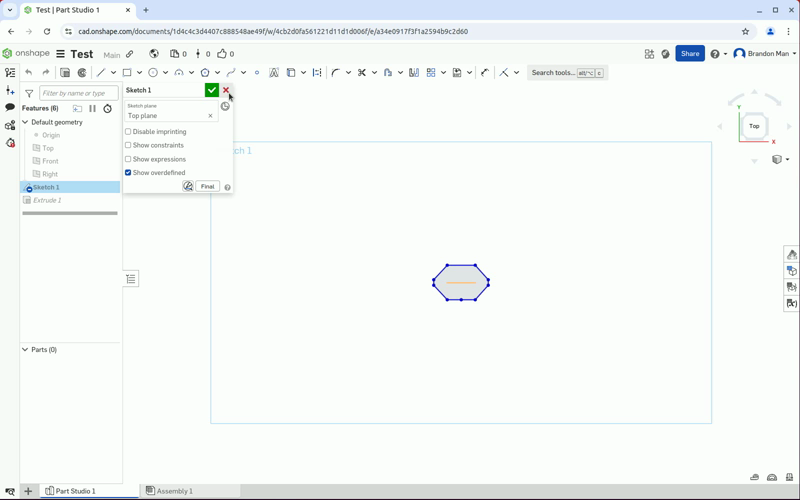
click(229, 92)
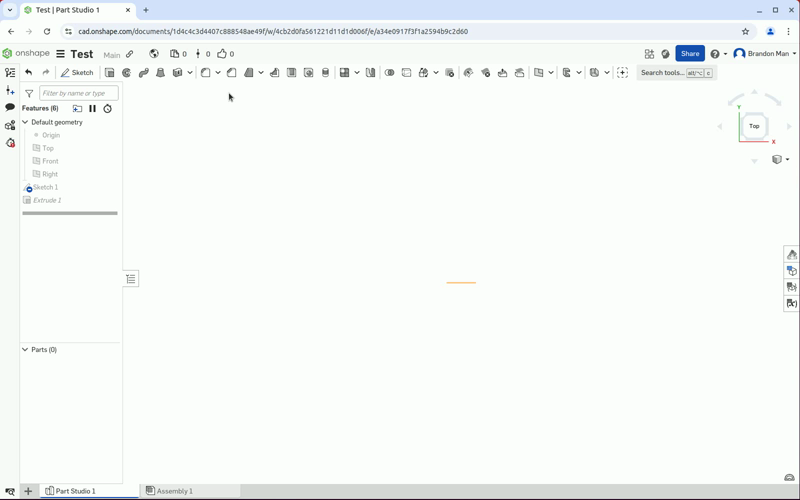
mouse_move(541, 75)
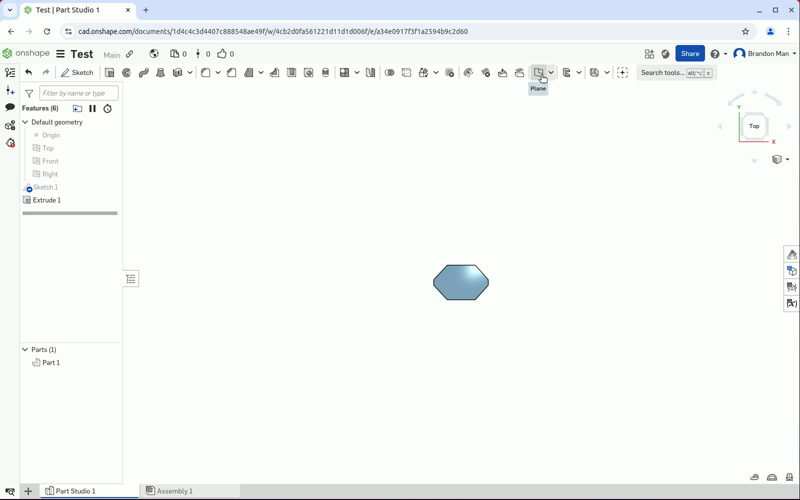
click(541, 75)
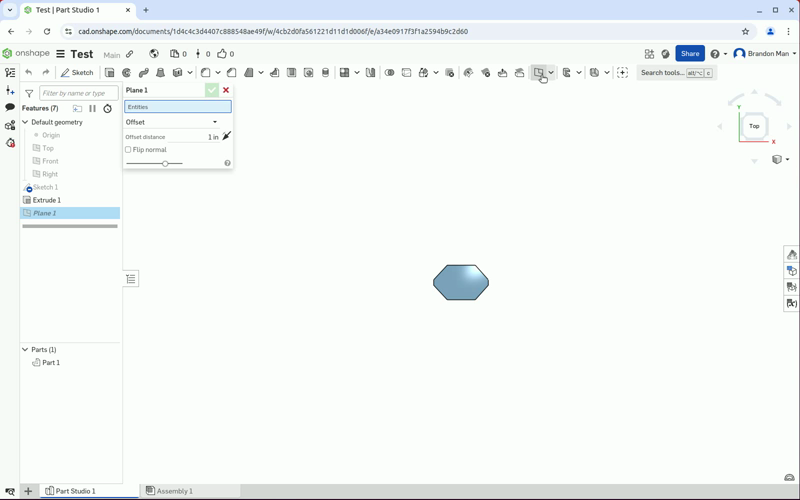
mouse_move(73, 150)
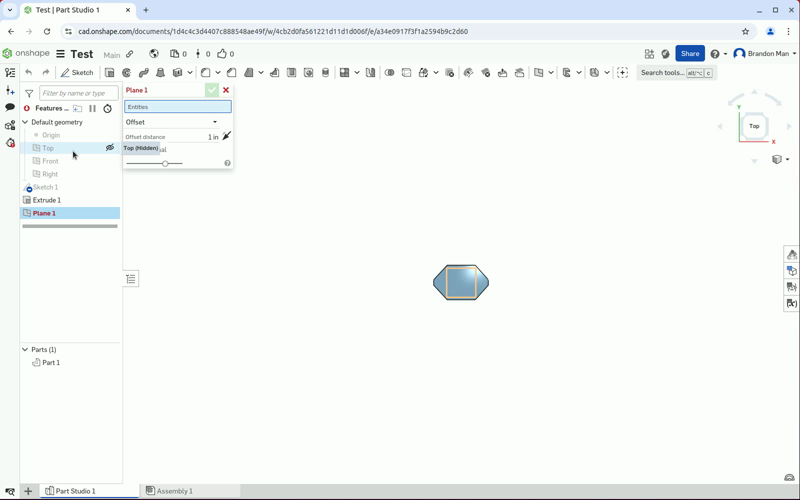
click(73, 150)
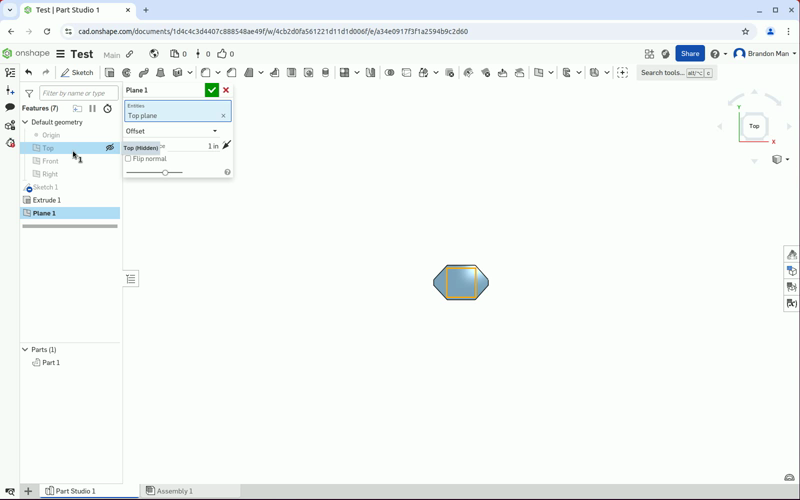
key(tab, 2)
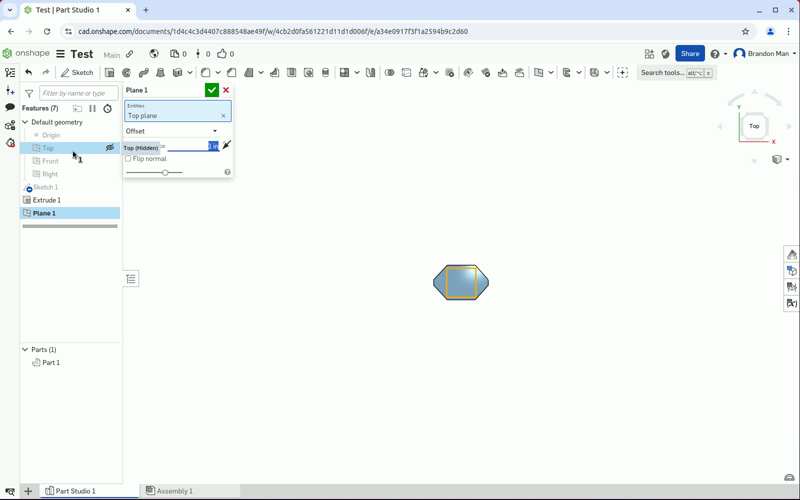
text(11.554)
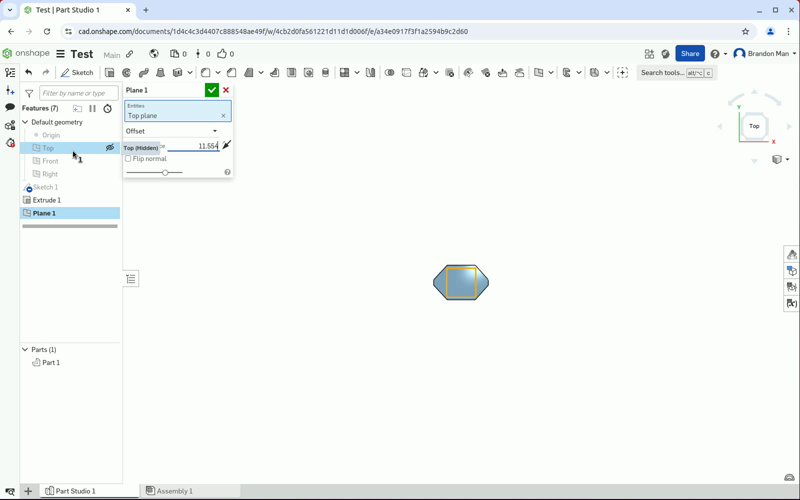
key(enter, 2)
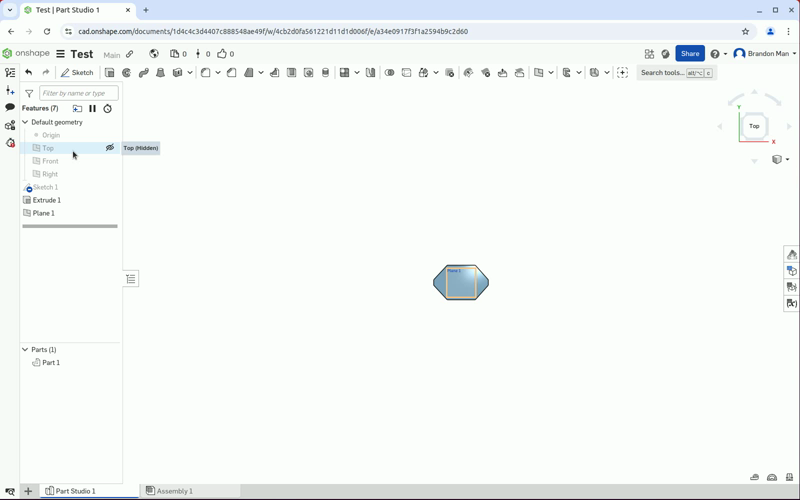
key(shift+s)
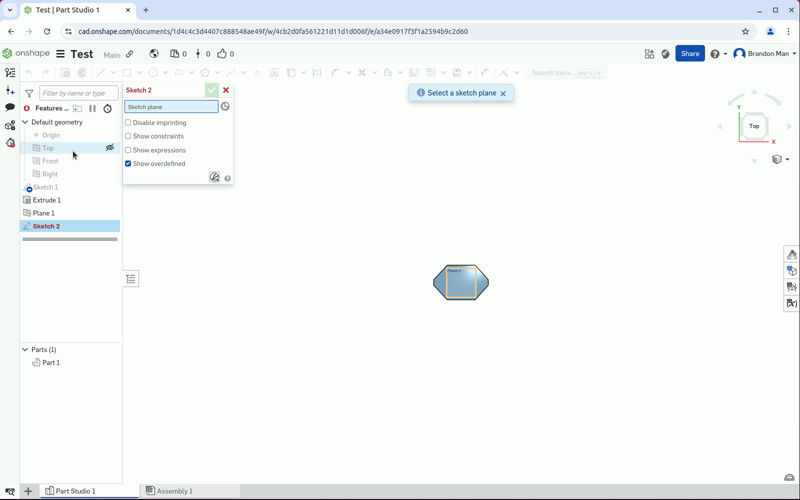
mouse_move(73, 215)
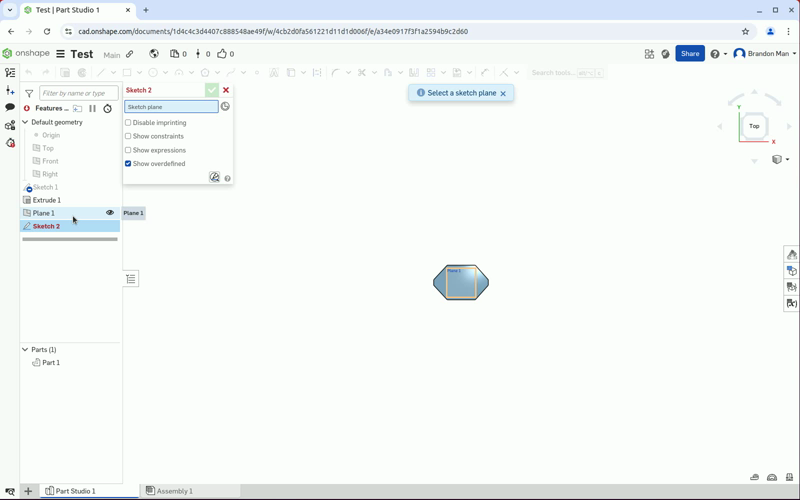
click(73, 215)
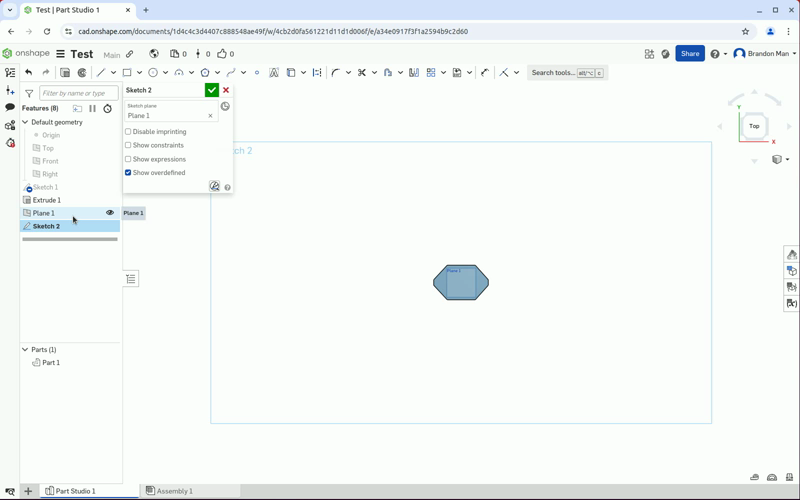
mouse_move(73, 352)
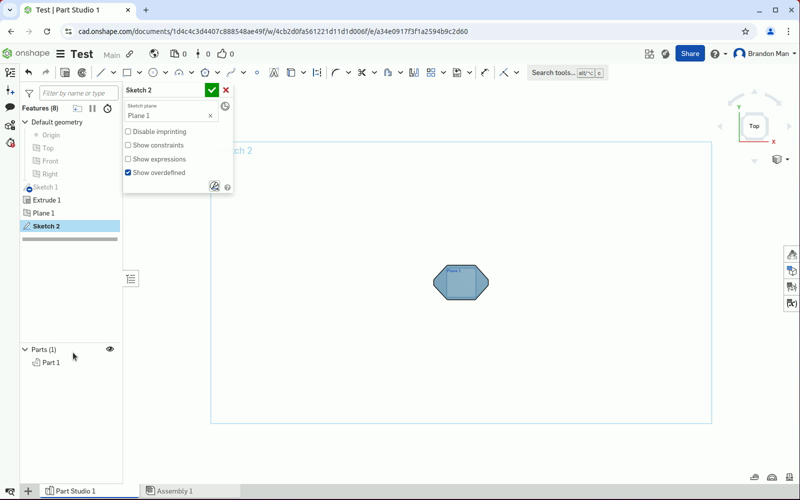
key(y)
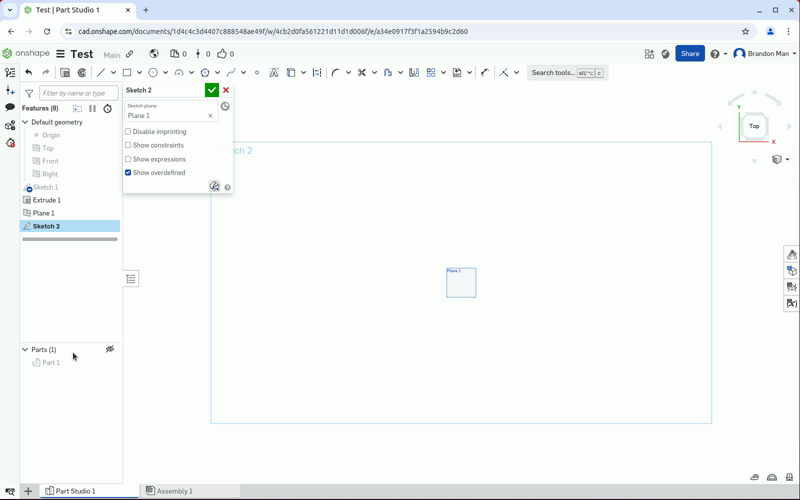
key(c)
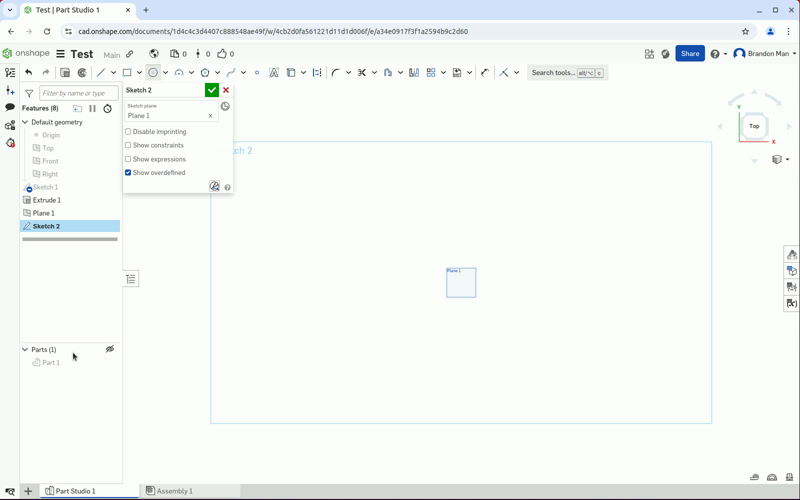
key_down(shift)
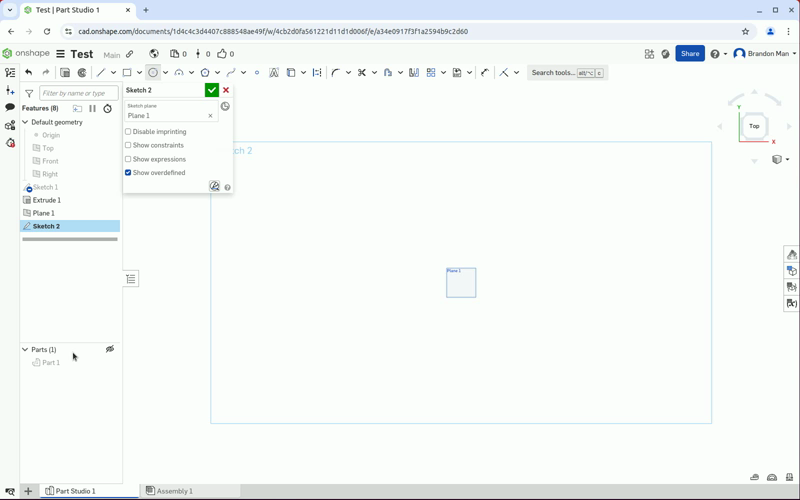
mouse_move(461, 282)
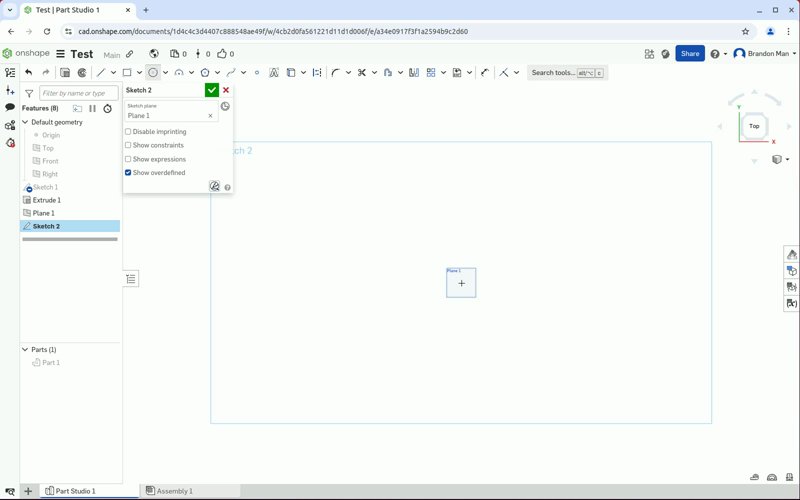
click(461, 282)
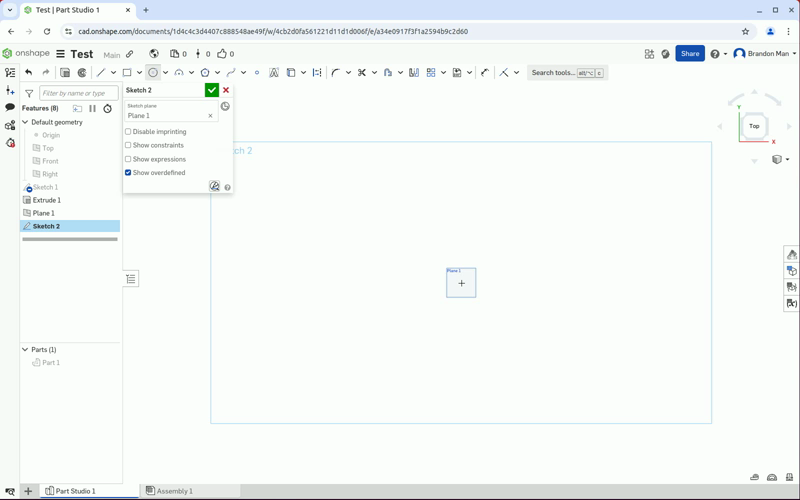
key_up(shift)
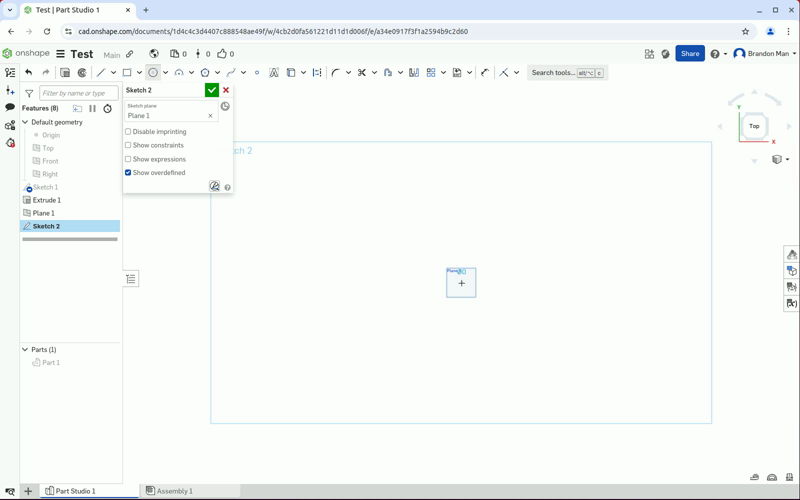
mouse_move(474, 282)
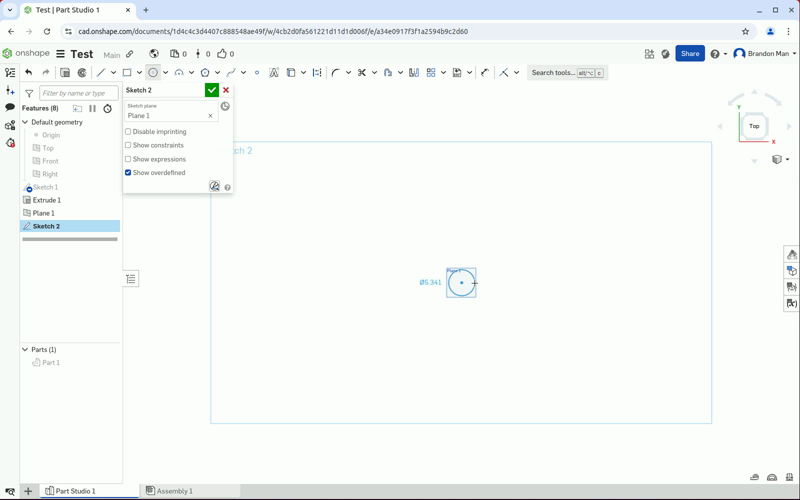
click(474, 282)
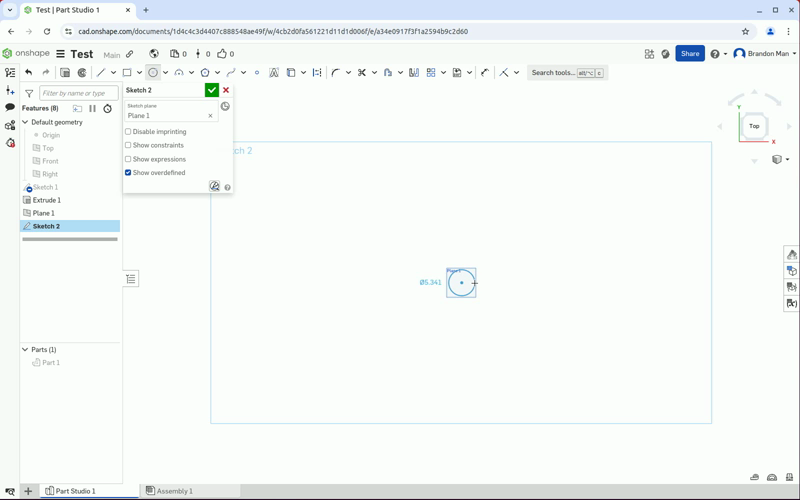
key(esc)
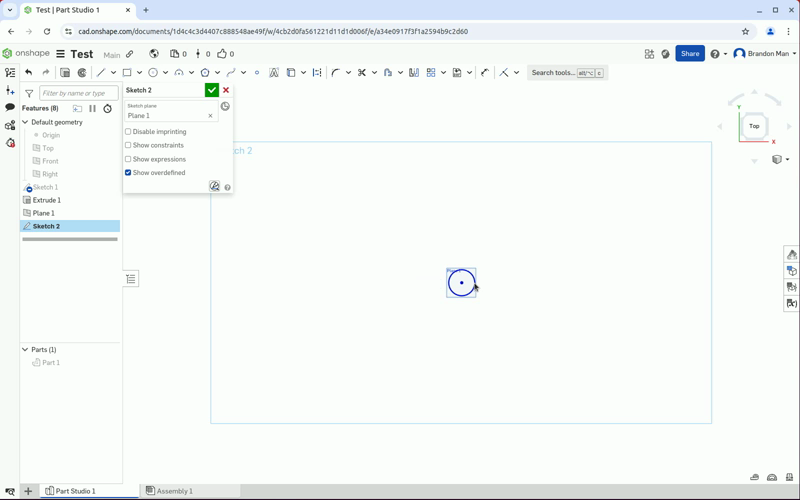
mouse_move(457, 281)
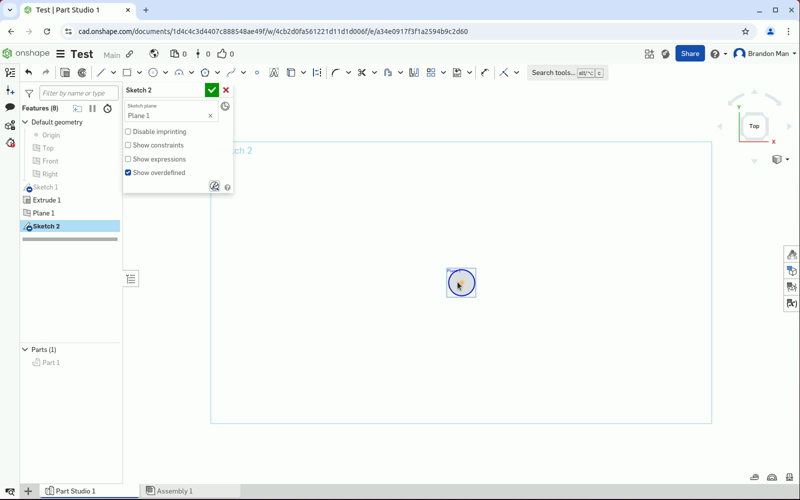
scroll(6)
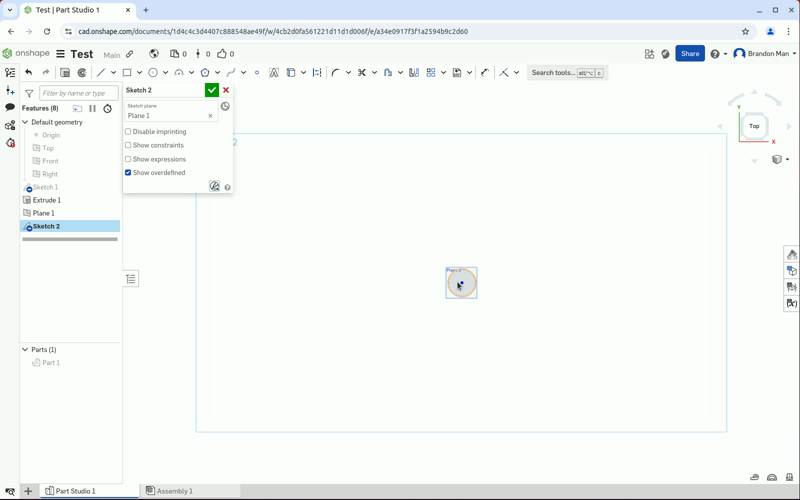
scroll(6)
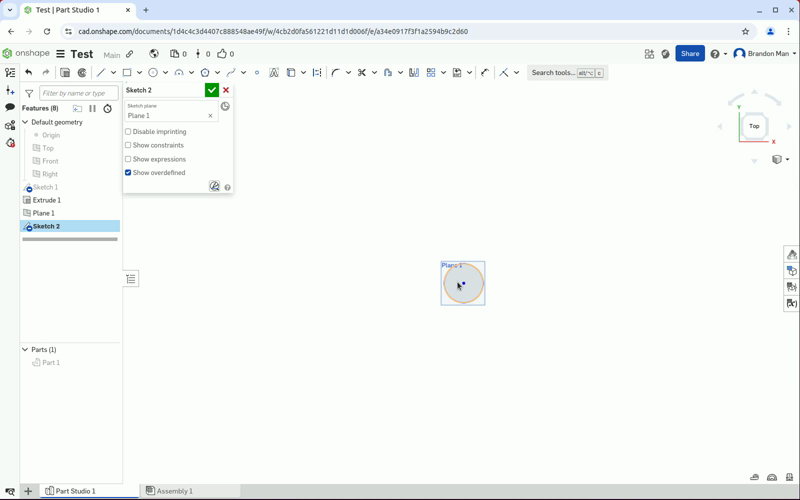
scroll(6)
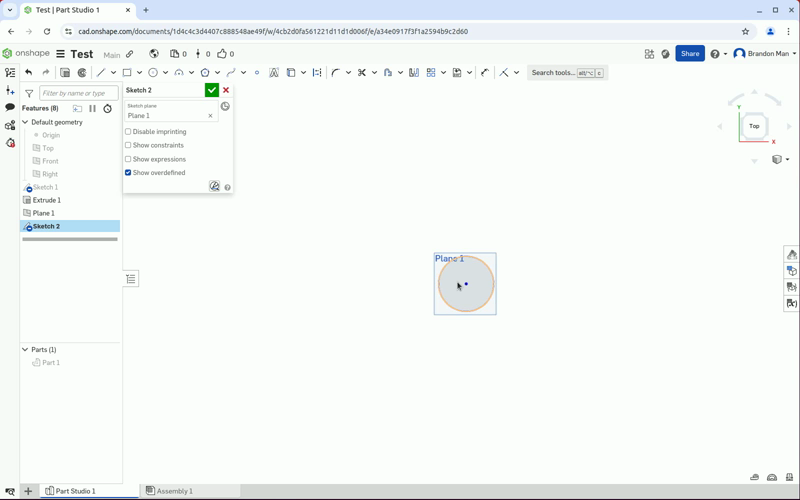
scroll(6)
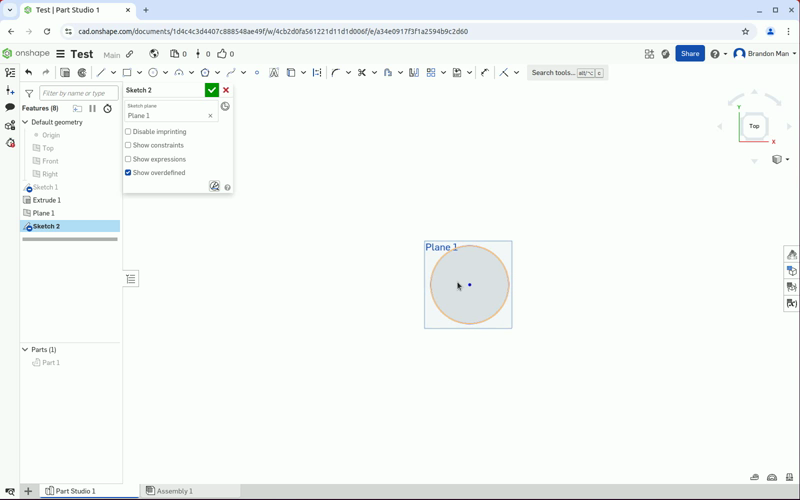
scroll(6)
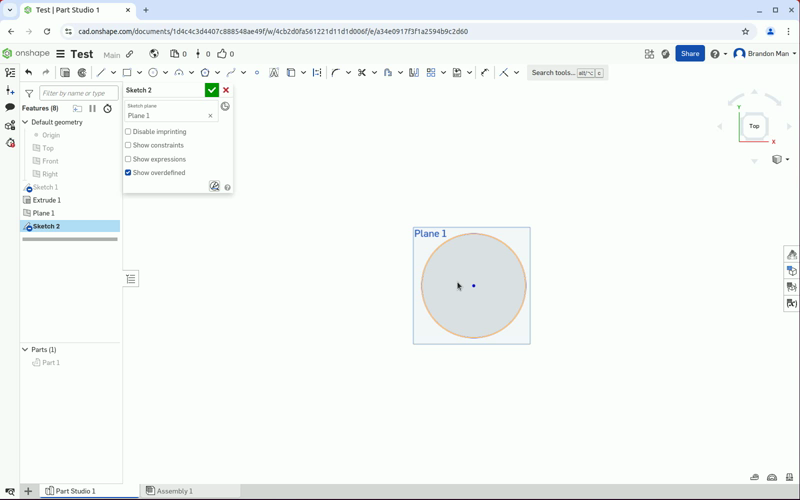
scroll(6)
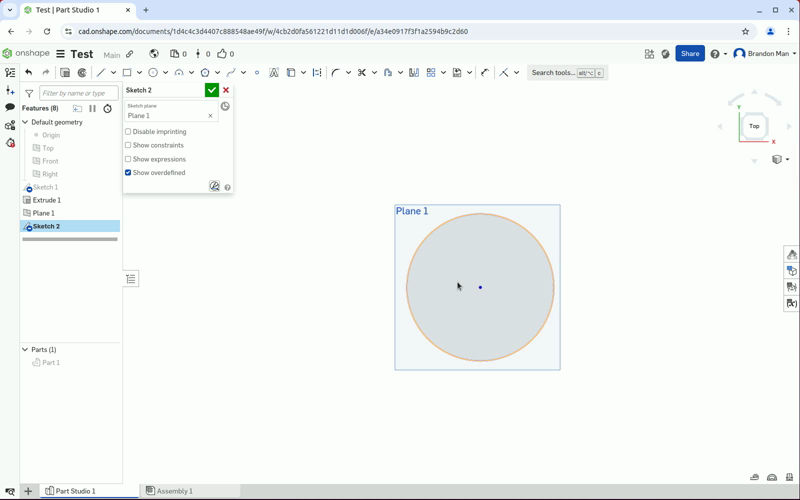
scroll(6)
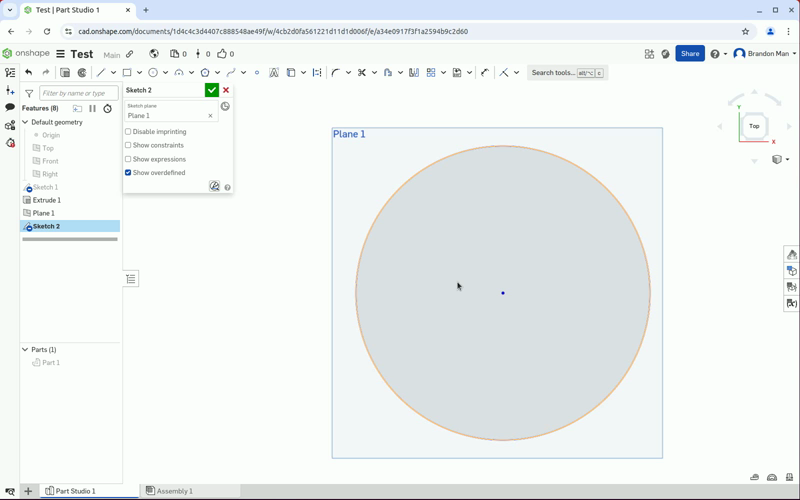
click(457, 281)
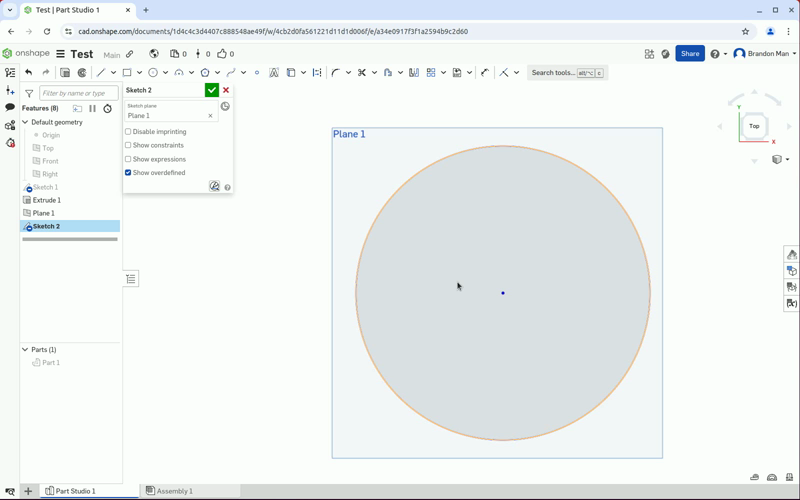
scroll(-6)
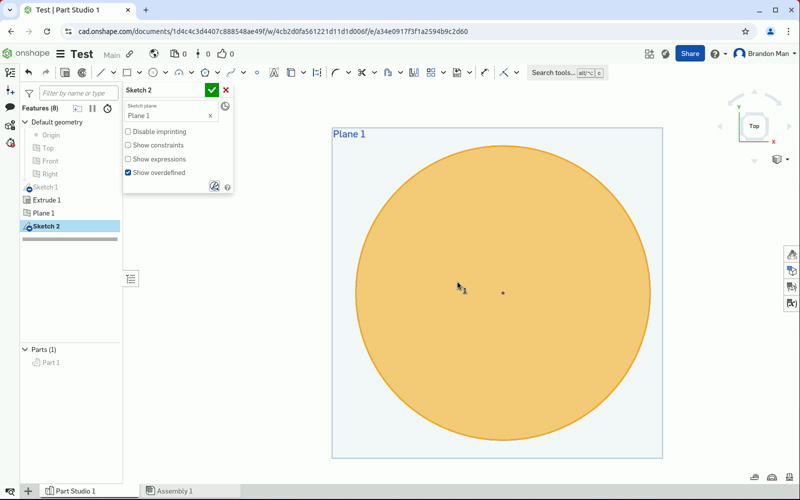
scroll(-6)
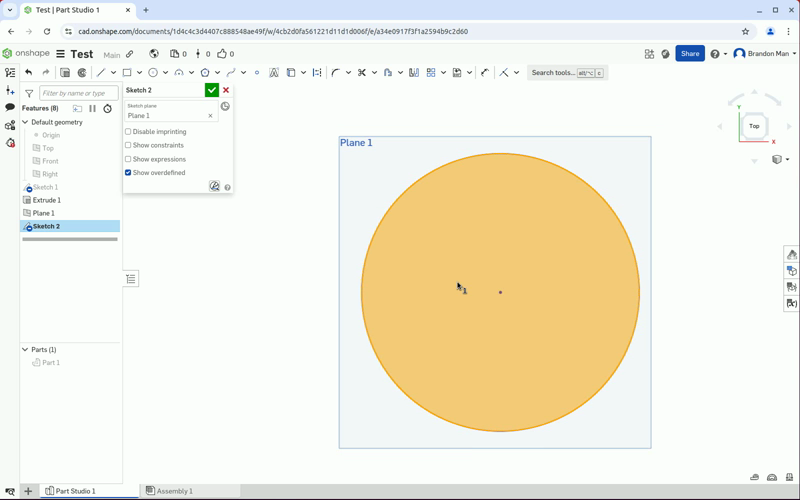
scroll(-6)
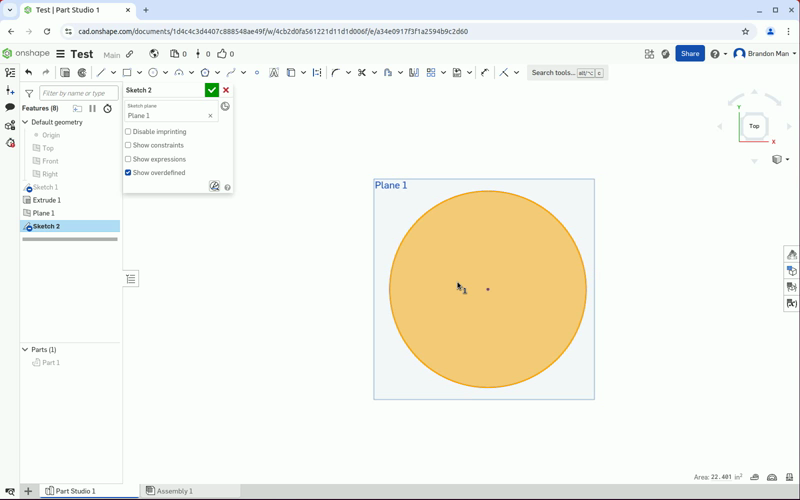
scroll(-6)
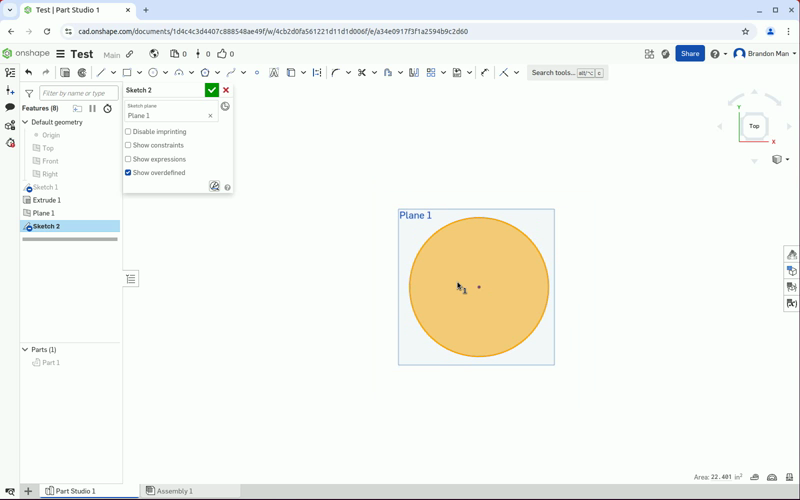
scroll(-6)
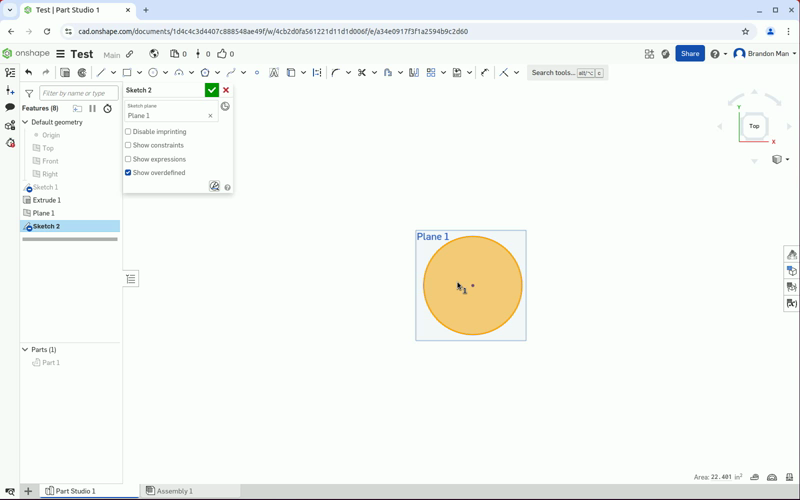
scroll(-6)
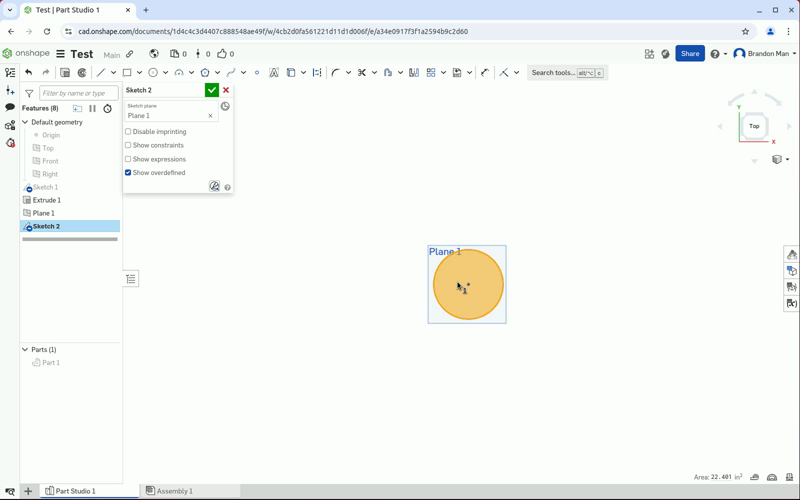
scroll(-6)
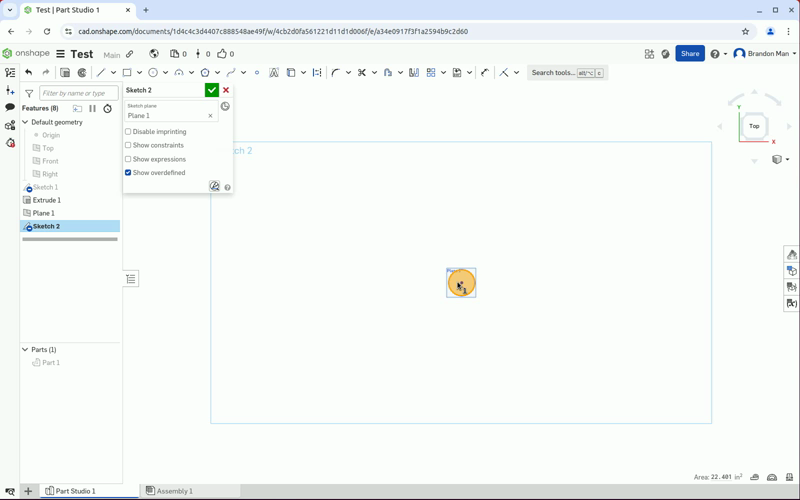
mouse_move(73, 352)
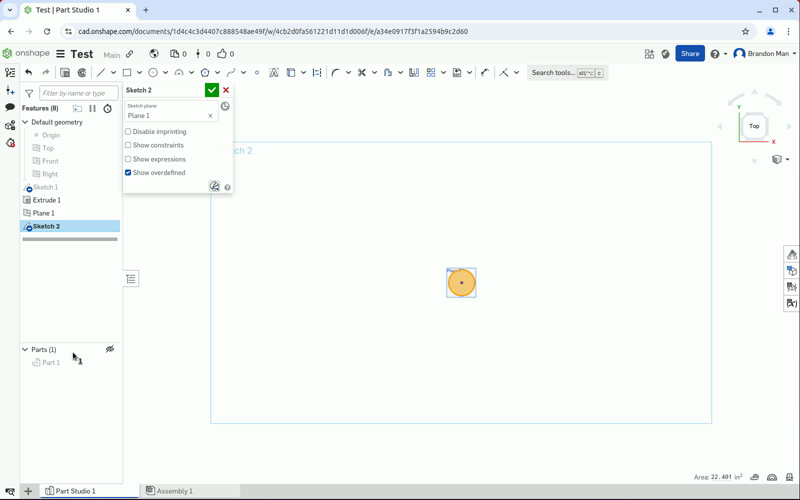
key(shift+y)
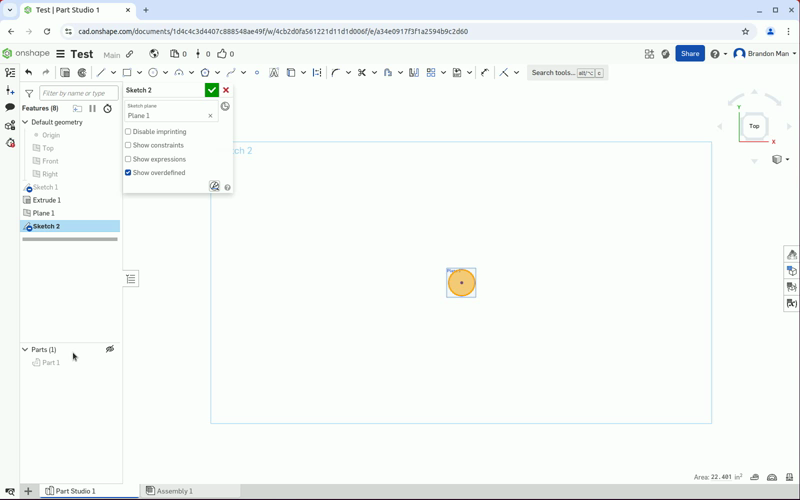
key(shift+e)
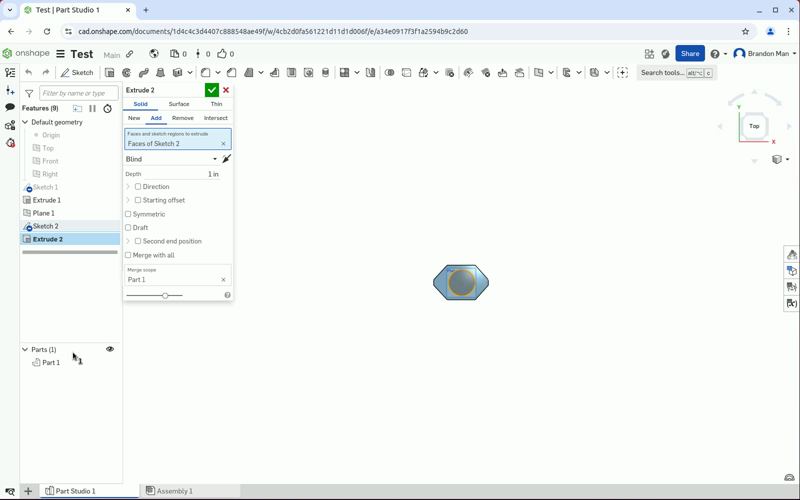
mouse_move(143, 106)
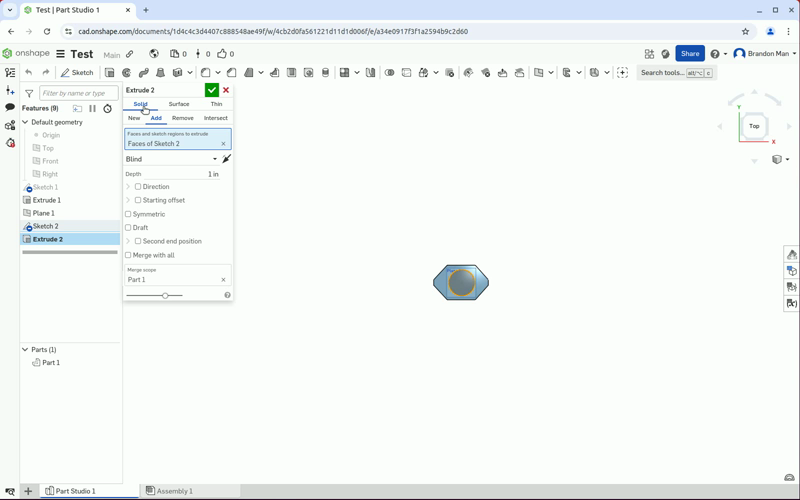
click(143, 106)
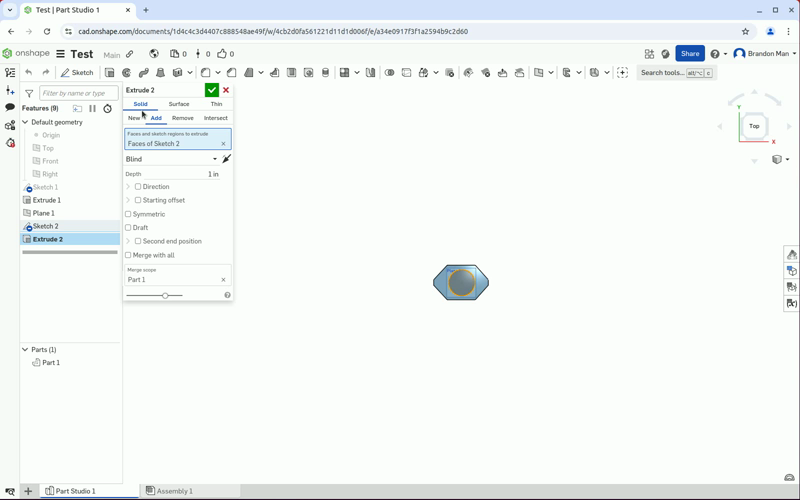
mouse_move(137, 120)
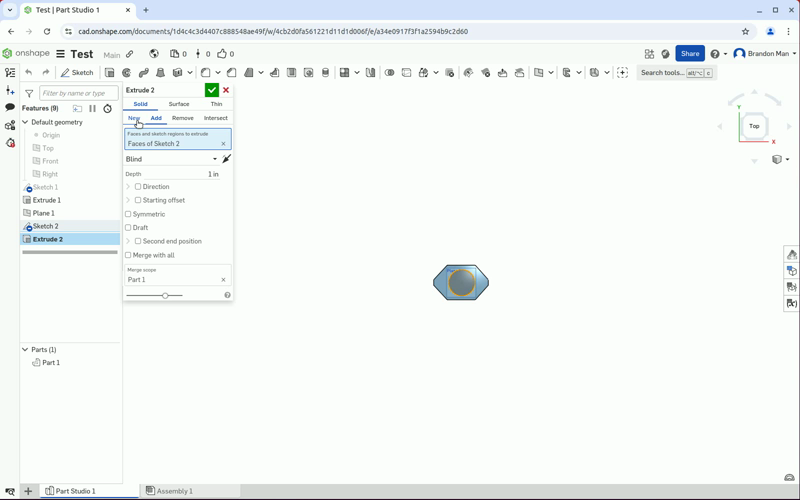
click(137, 120)
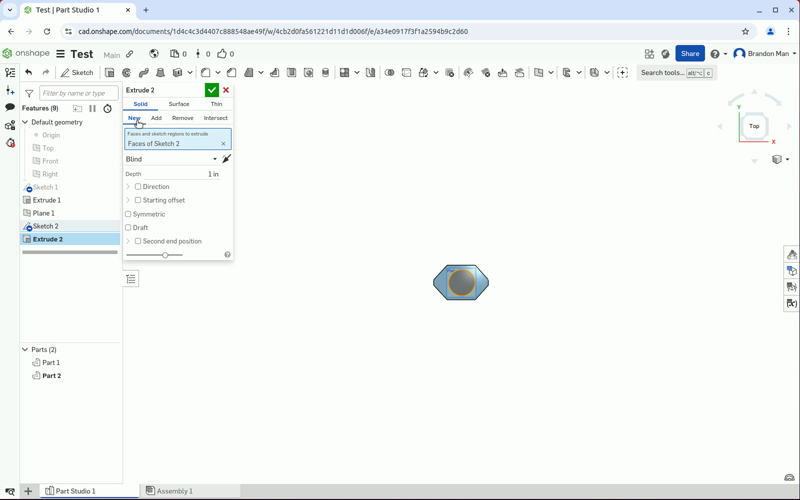
key(tab, 4)
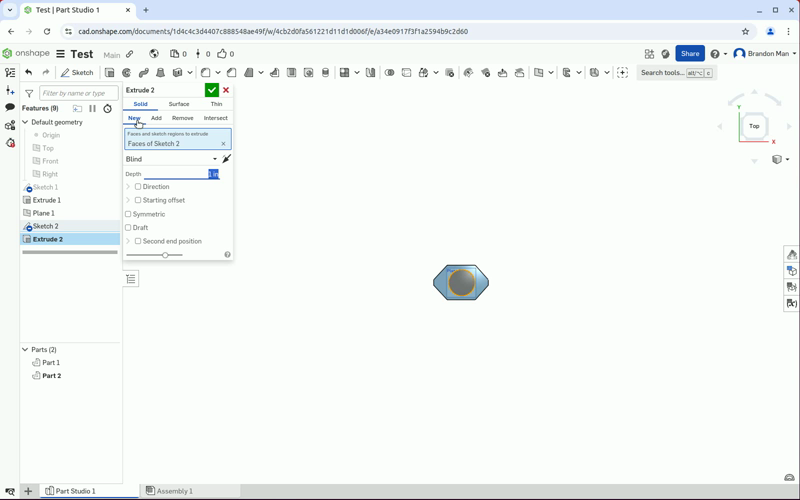
text(11.554)
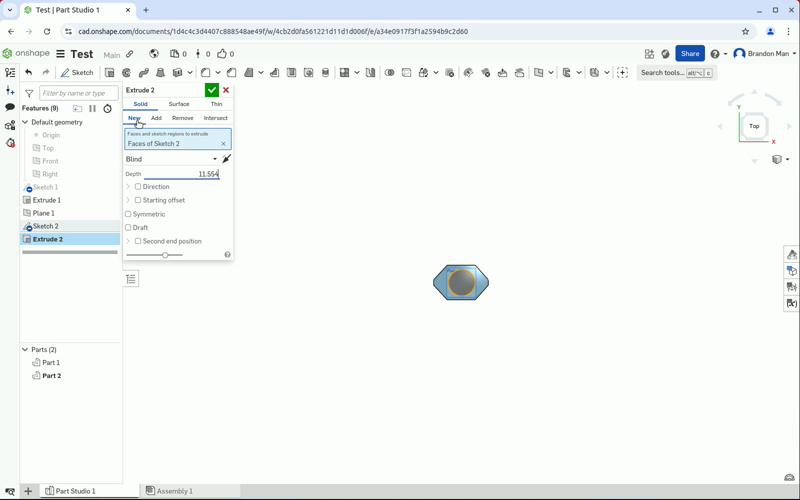
key(enter)
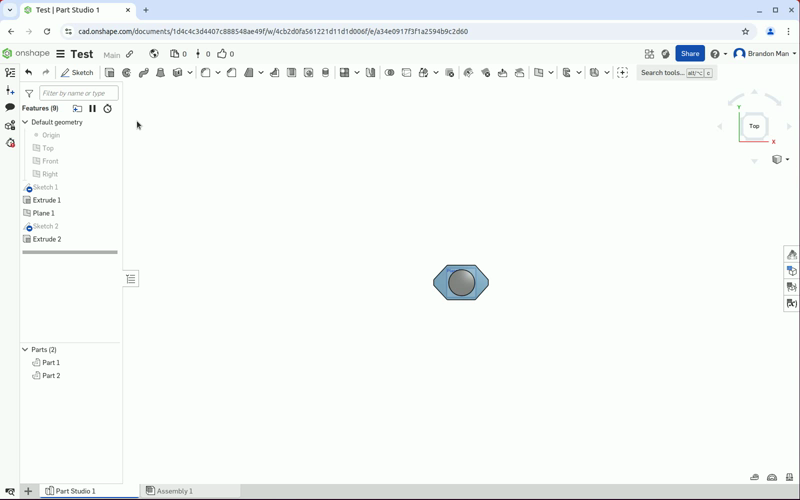
key(shift+h)
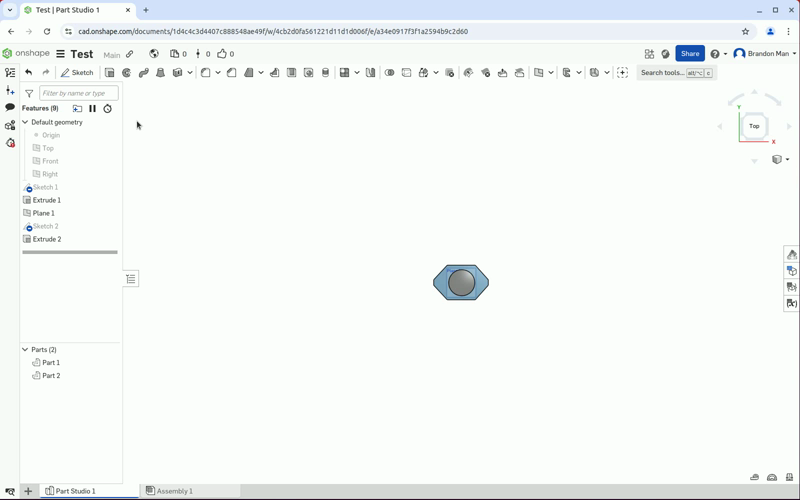
key(shift+h)
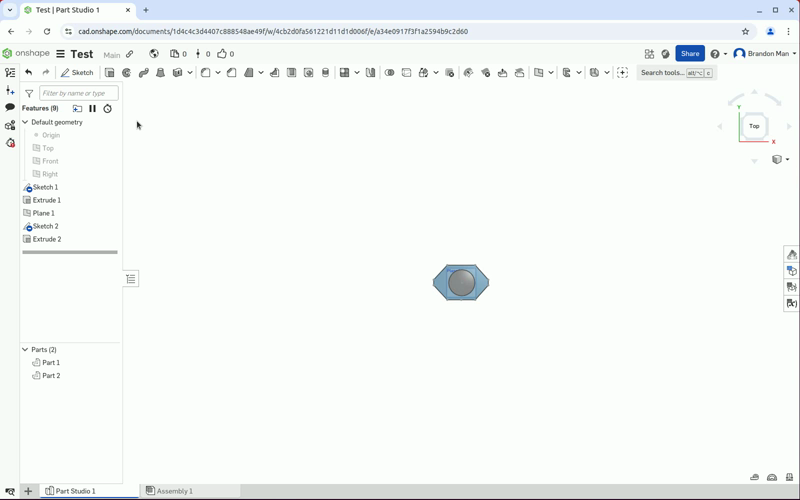
key(shift+7)
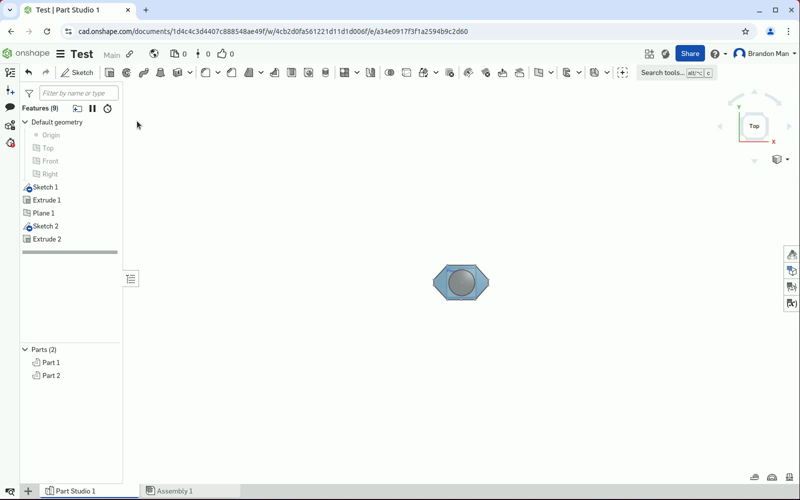
key(up, 3)
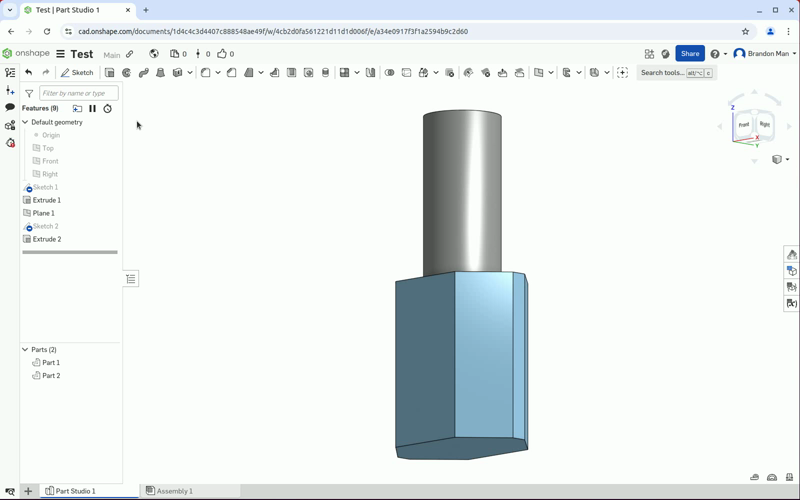
key(left, 3)
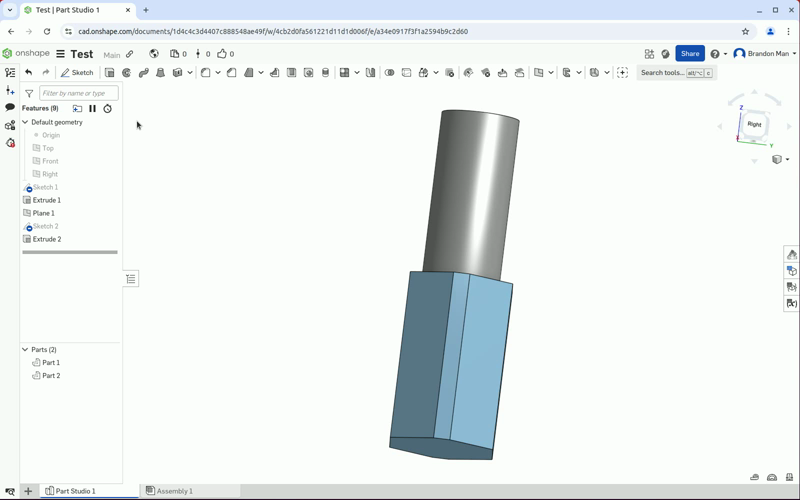
key(right, 3)
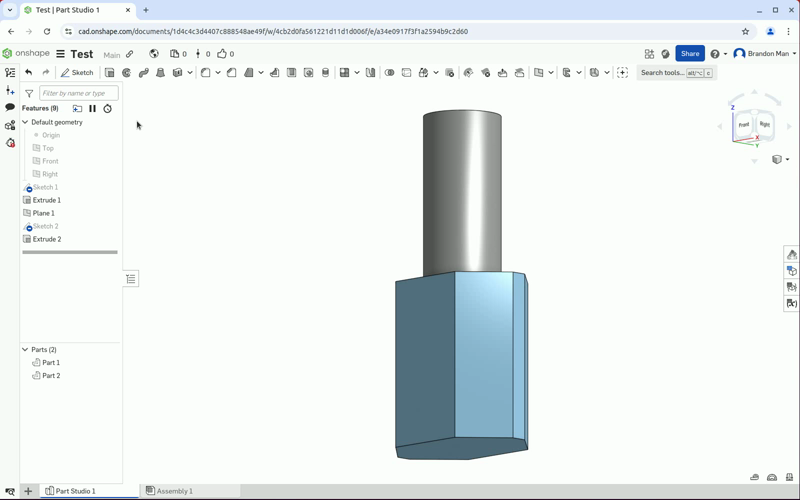
key(down, 3)
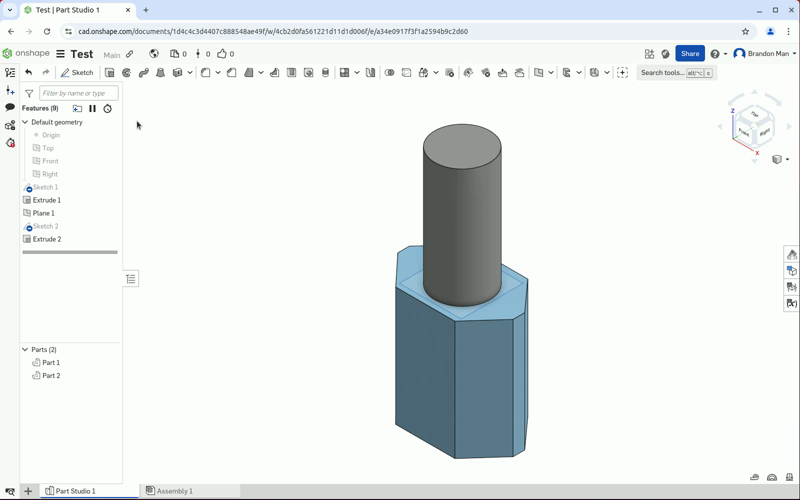
mouse_move(73, 189)
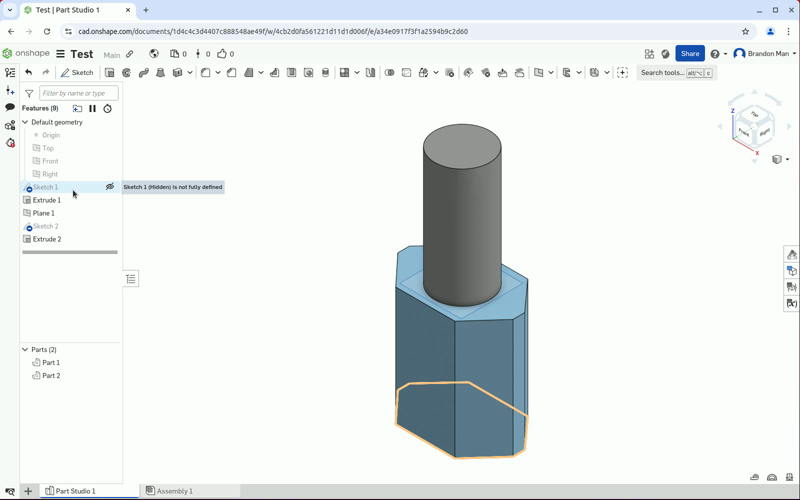
click(73, 189)